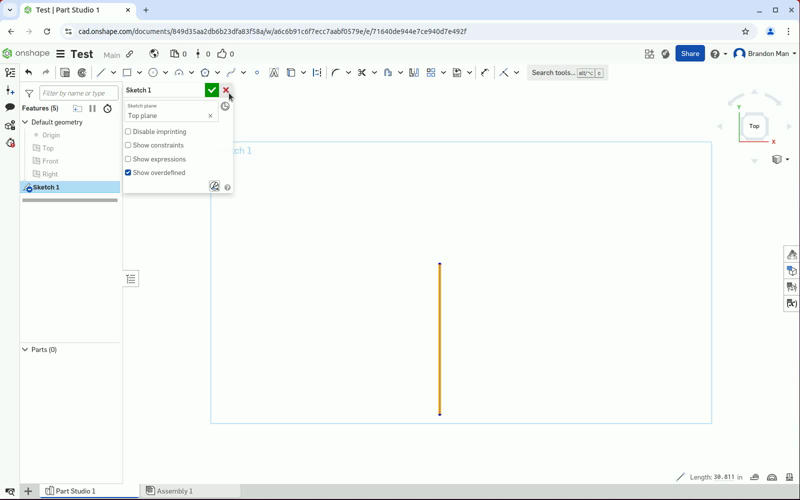
key(shift+h)
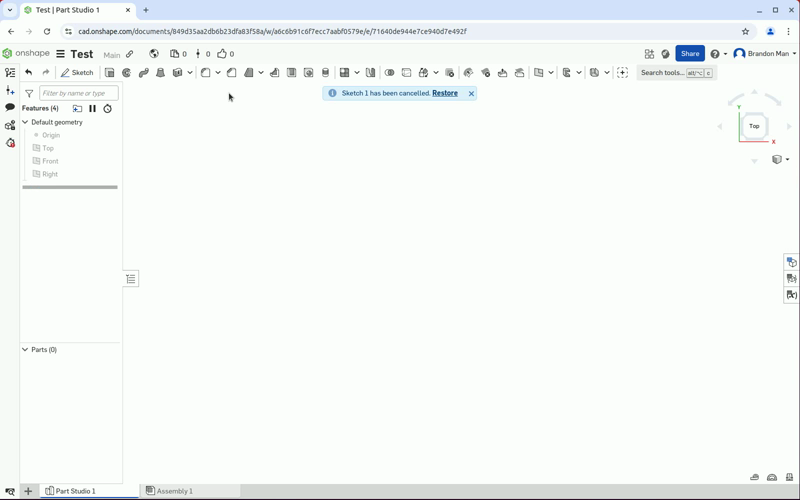
mouse_move(73, 352)
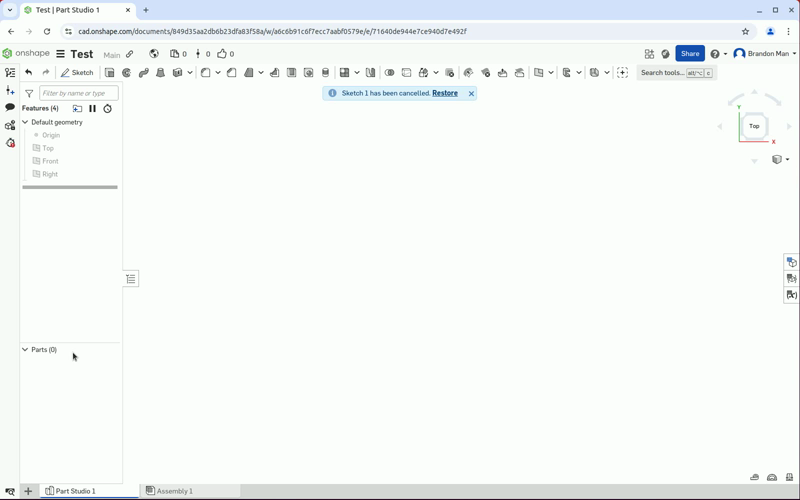
key(y)
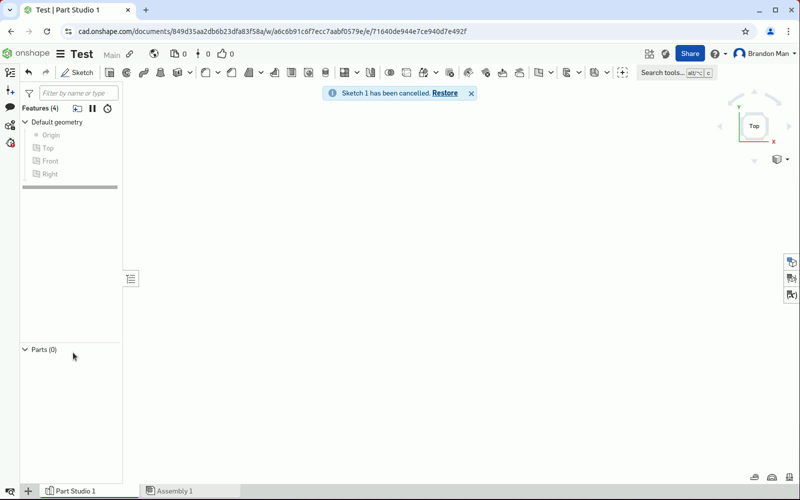
key(shift+p)
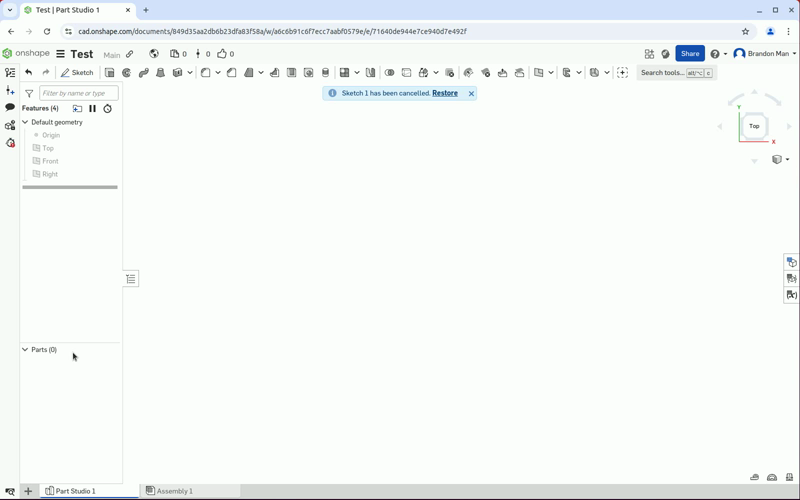
key(space)
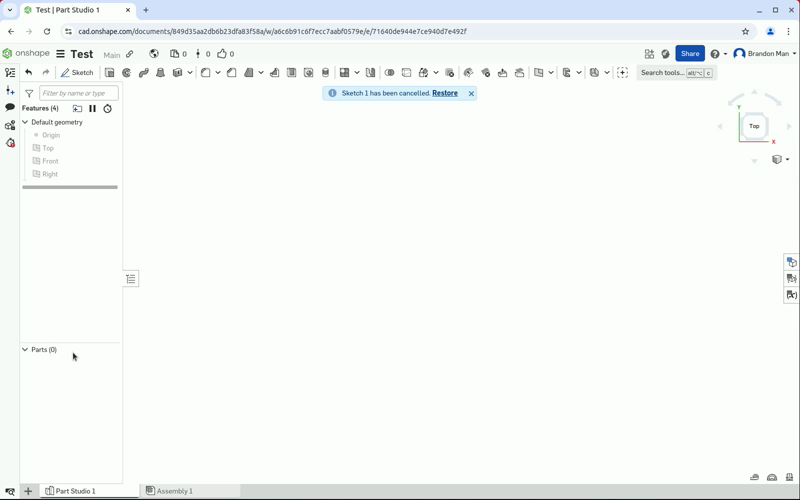
key_down(shift)
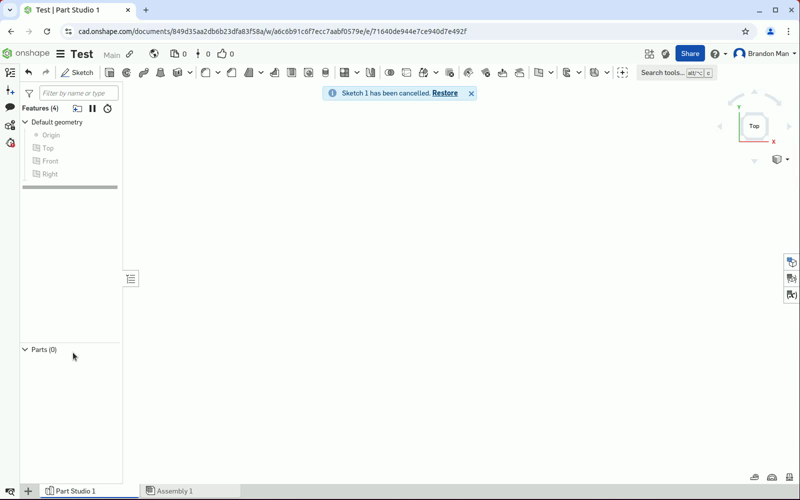
key(up)
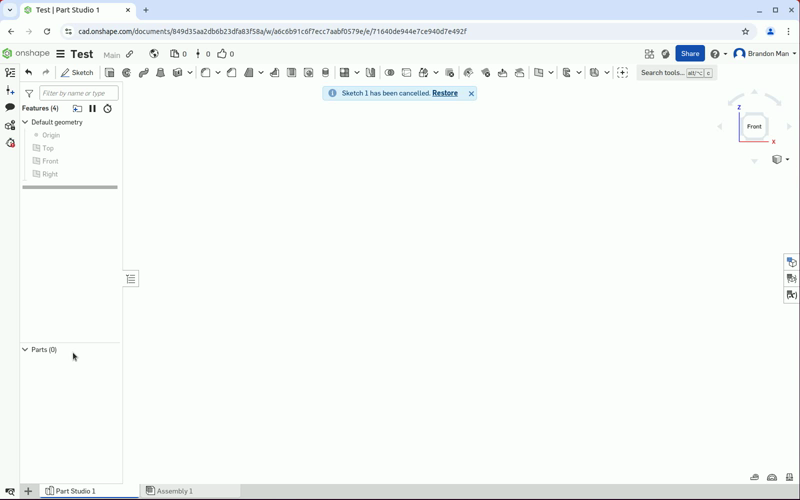
key_up(shift)
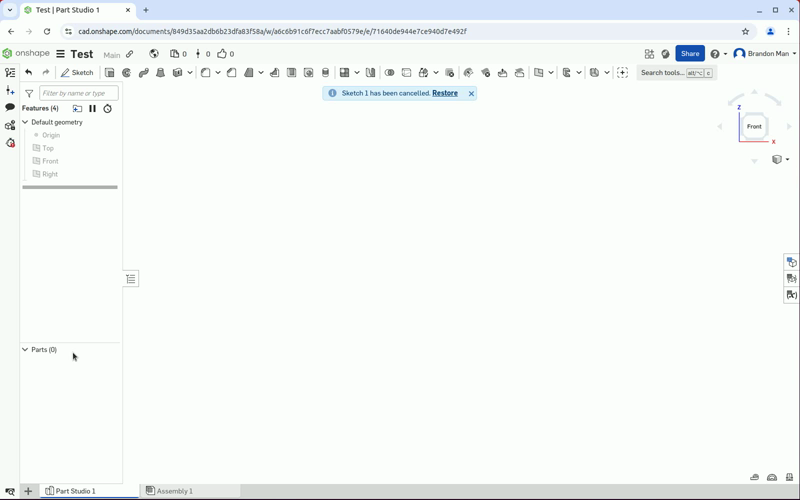
mouse_move(73, 352)
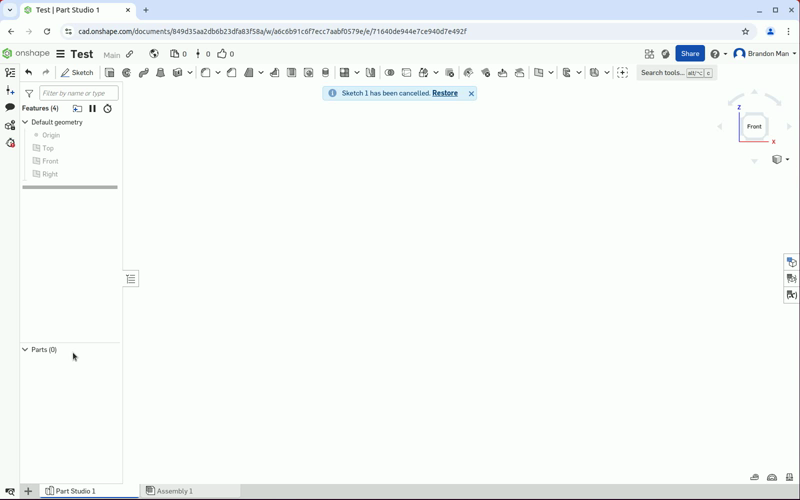
key(shift+y)
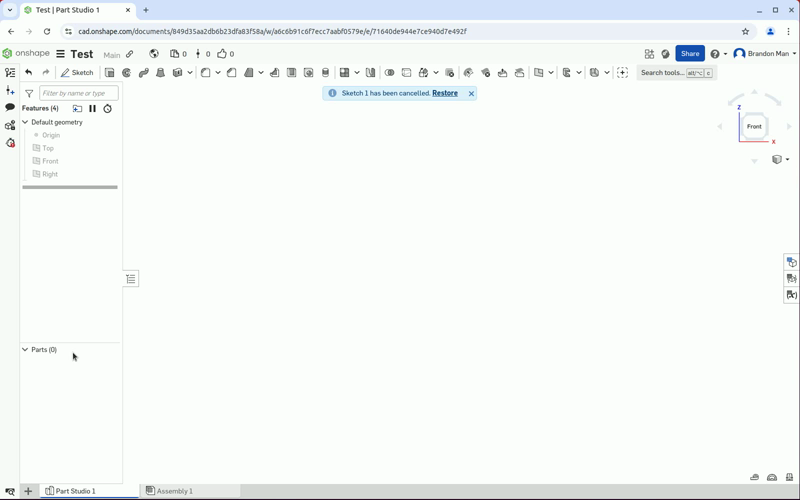
key(shift+s)
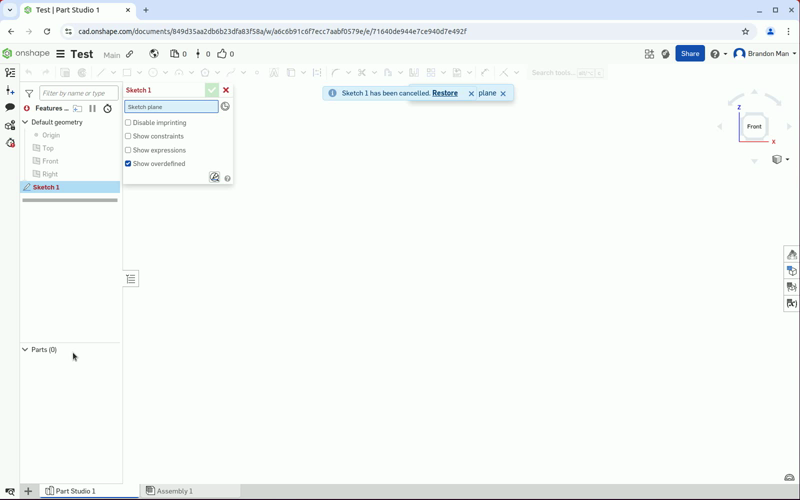
mouse_move(73, 163)
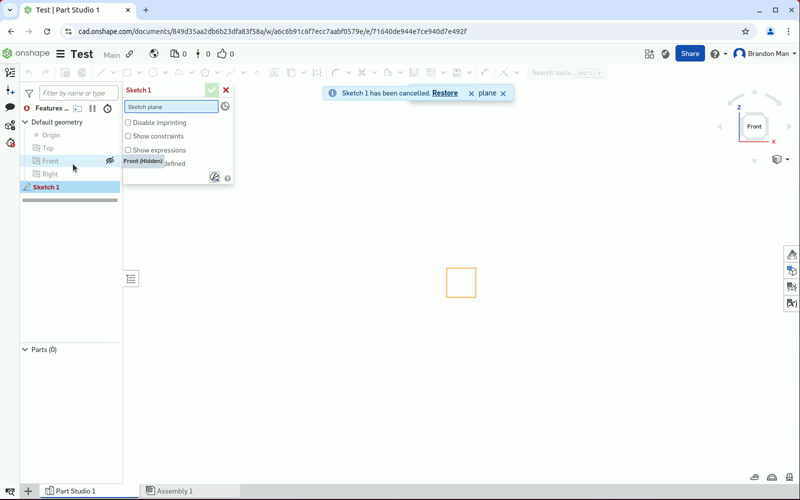
click(73, 163)
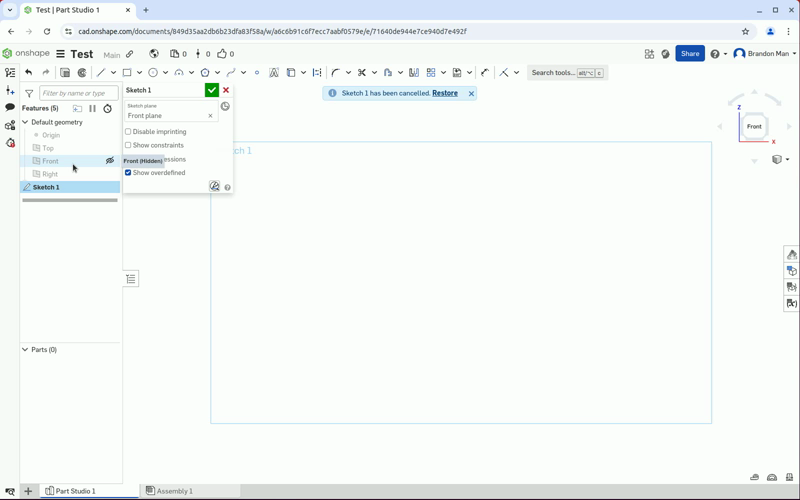
mouse_move(73, 352)
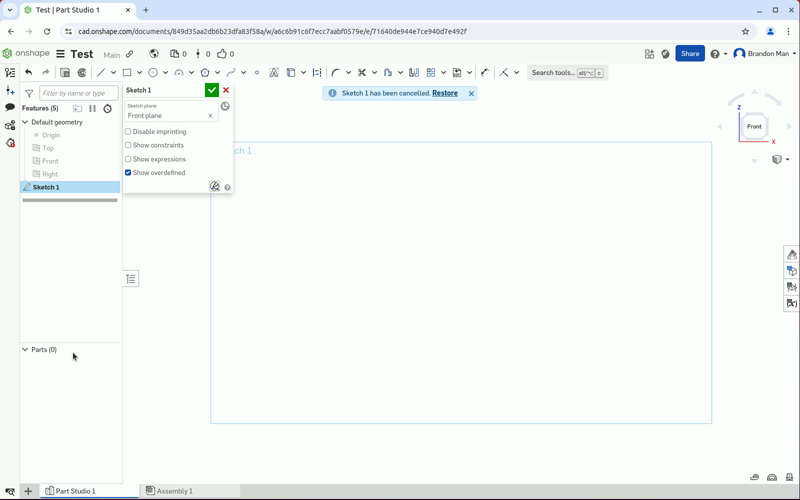
key(y)
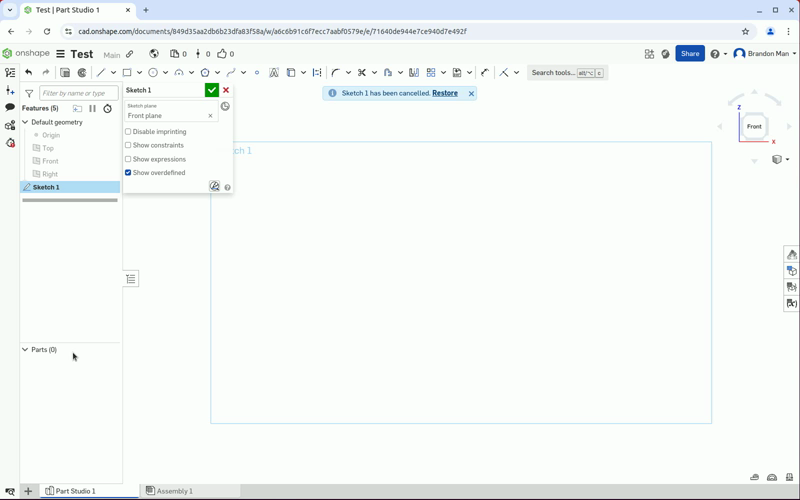
key(l)
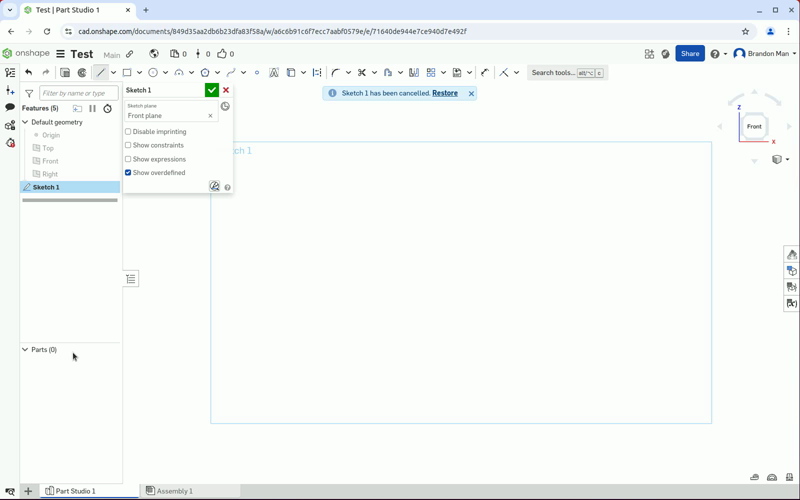
key_down(shift)
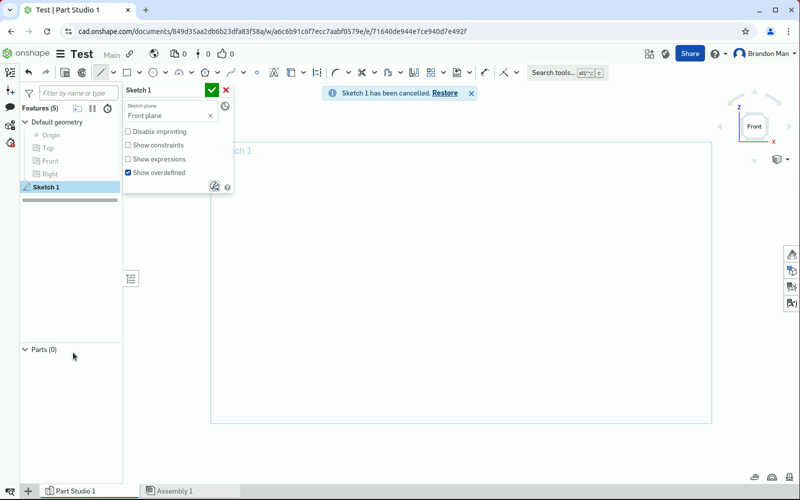
mouse_move(348, 389)
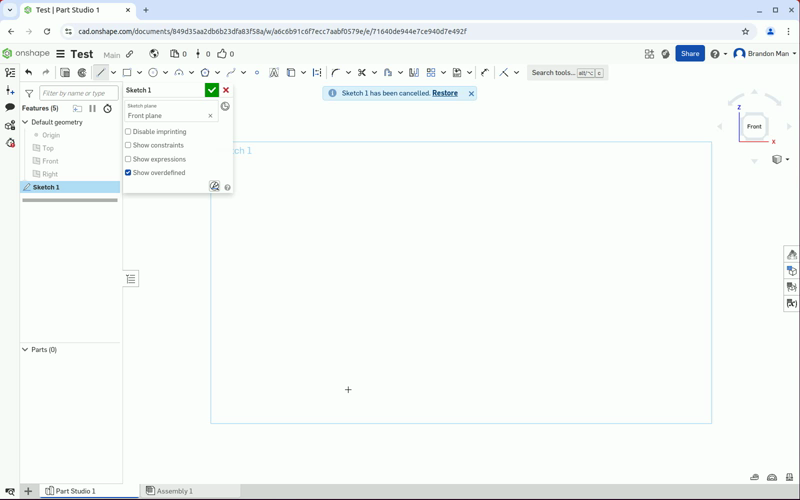
click(348, 389)
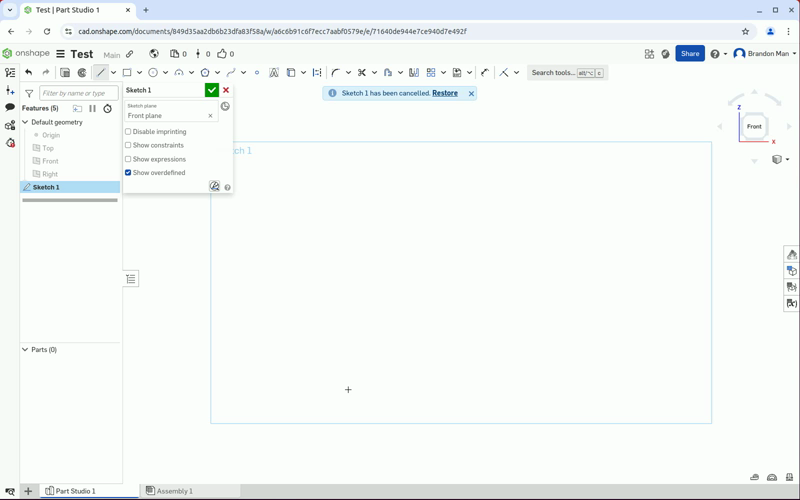
key_up(shift)
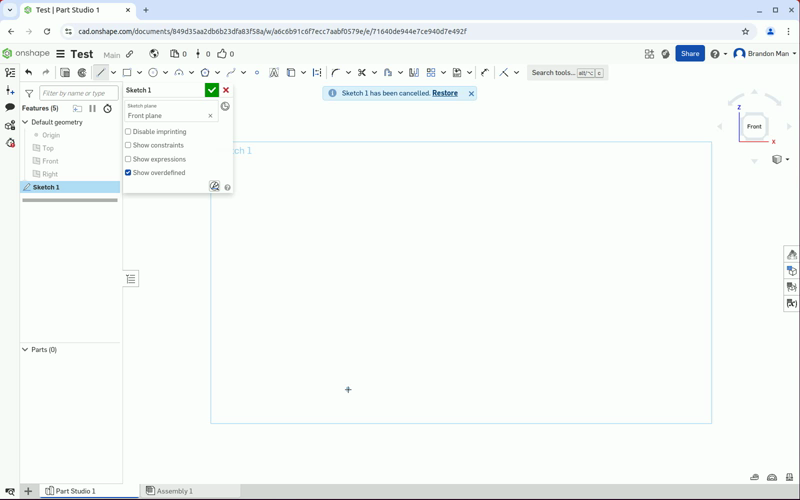
key_down(shift)
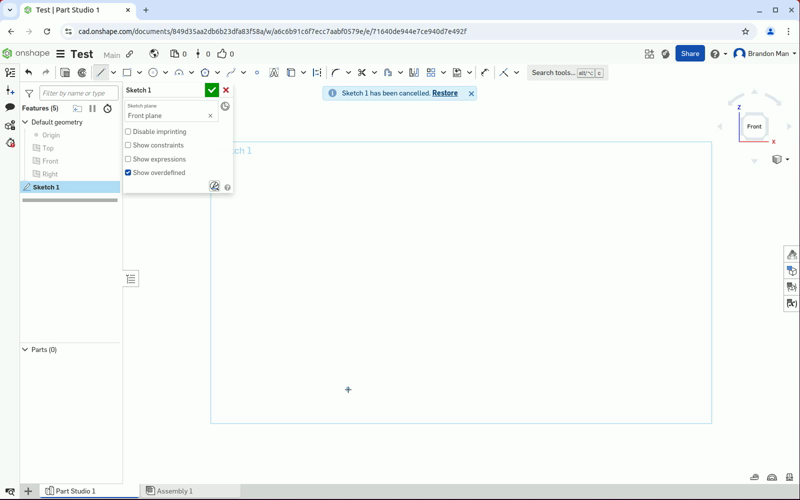
mouse_move(461, 389)
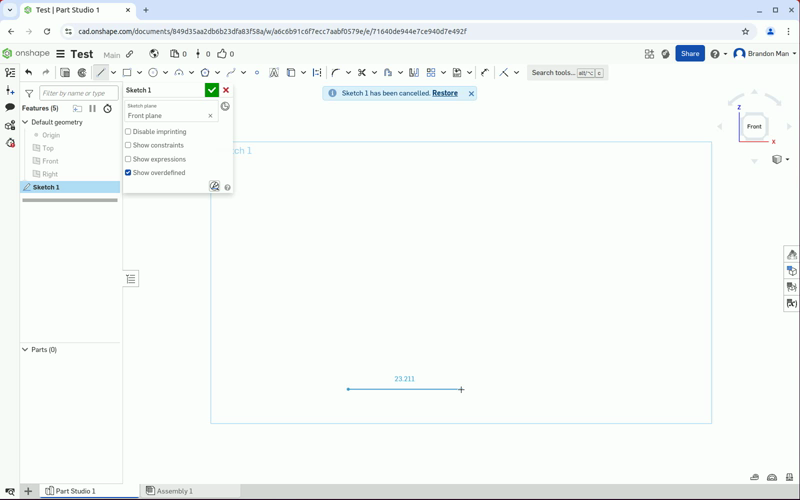
click(461, 389)
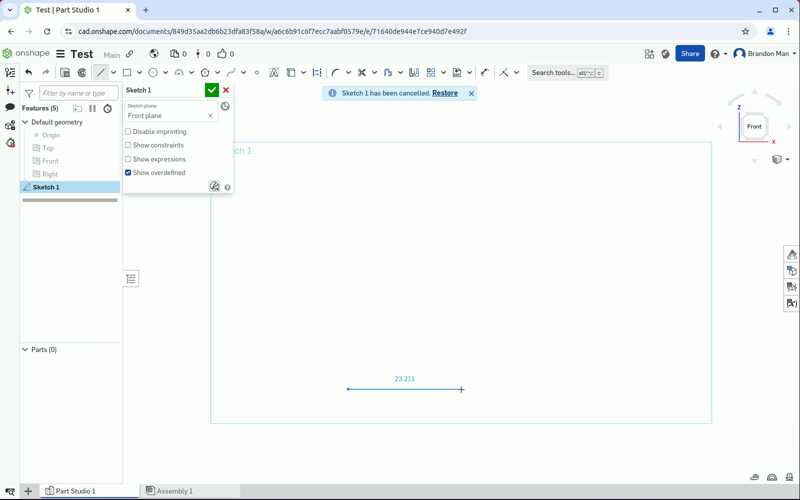
key_up(shift)
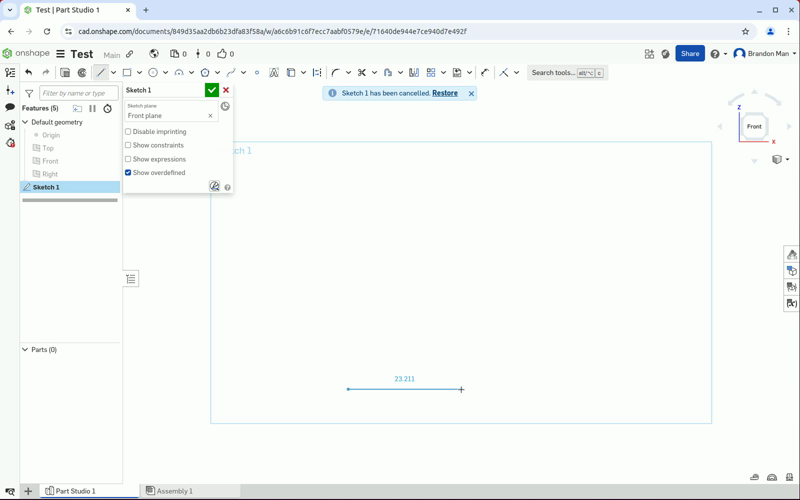
key_down(shift)
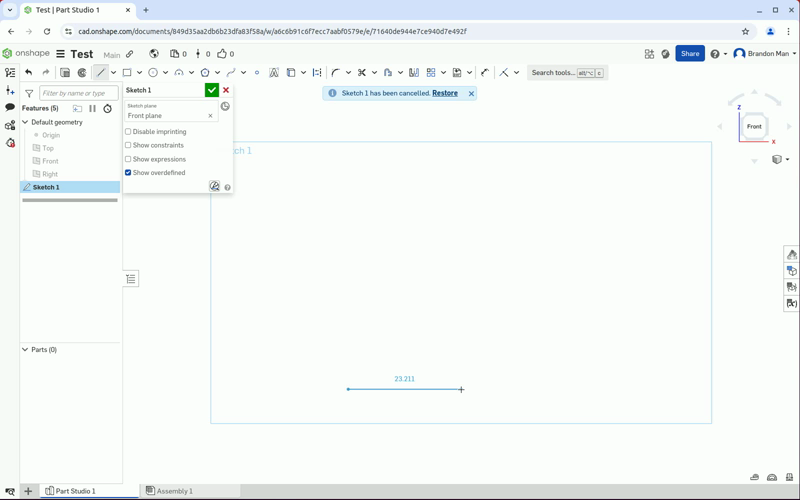
mouse_move(572, 389)
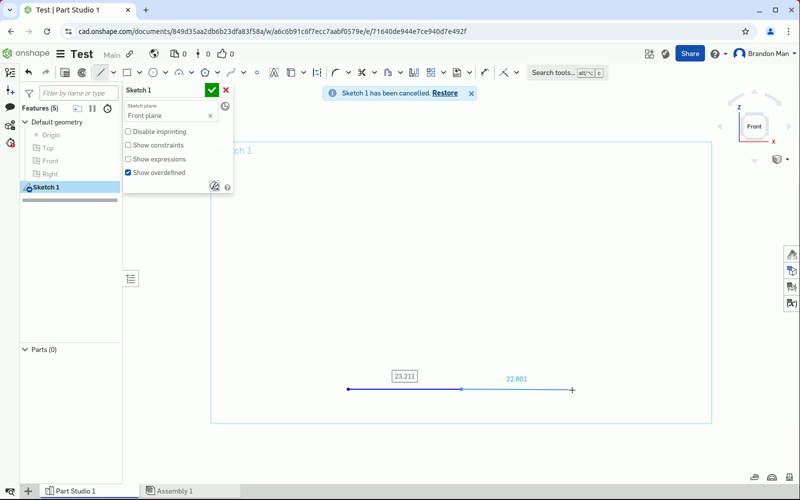
click(572, 389)
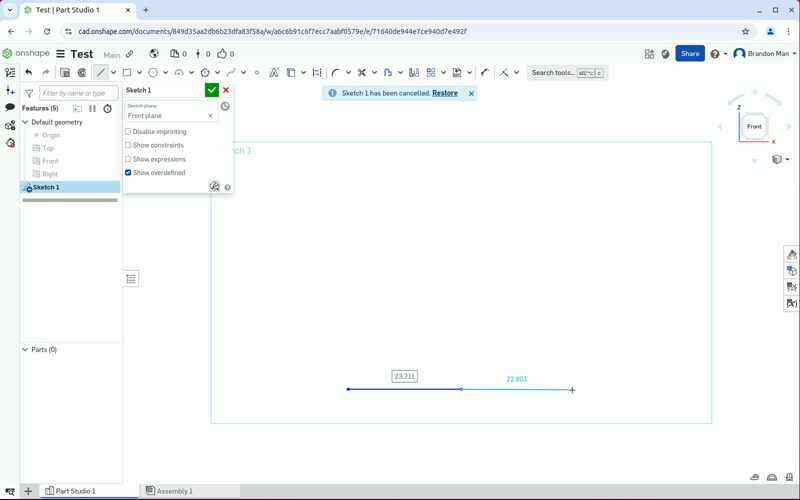
key_up(shift)
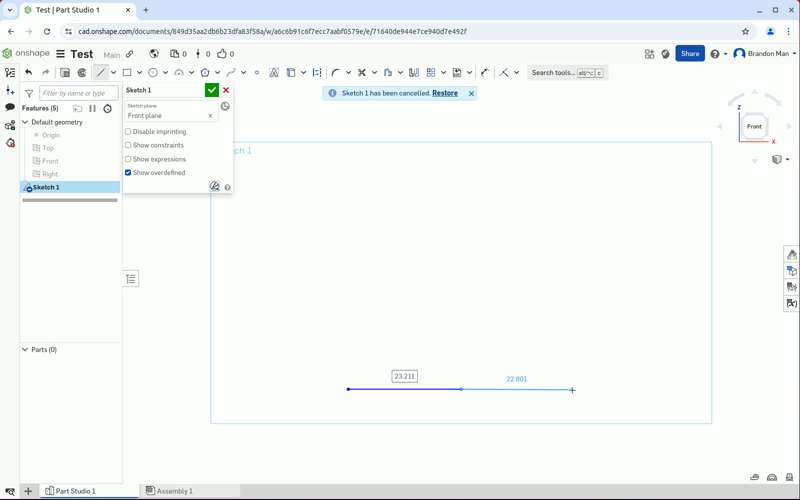
key_down(shift)
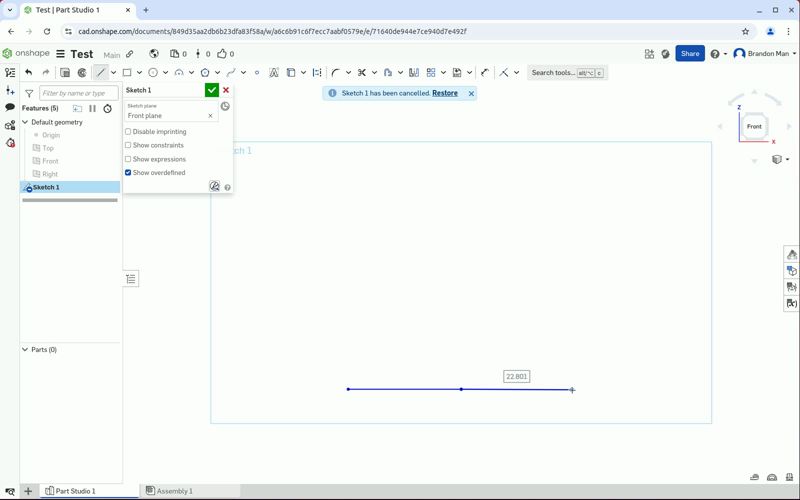
mouse_move(482, 267)
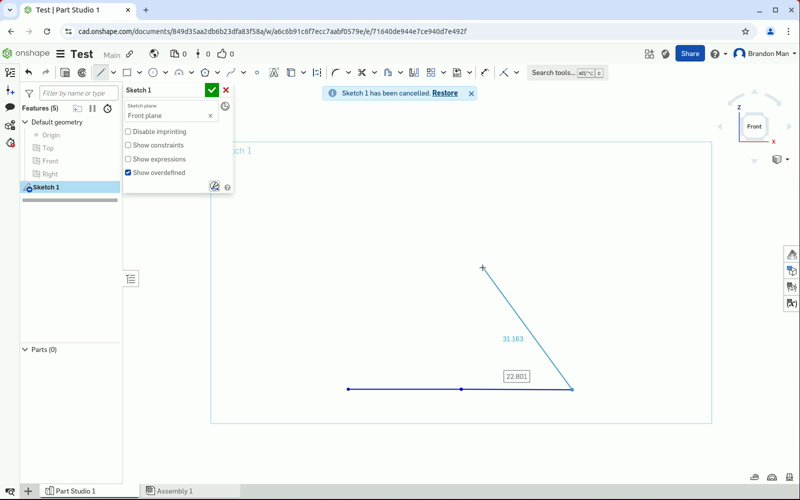
click(482, 267)
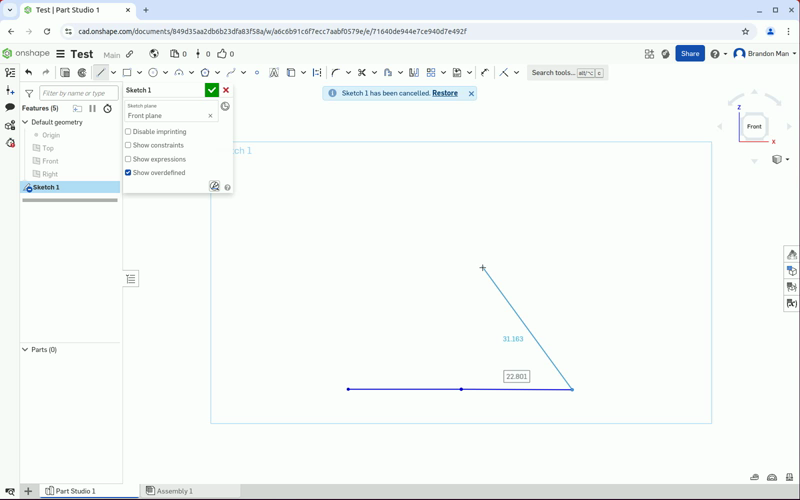
key_up(shift)
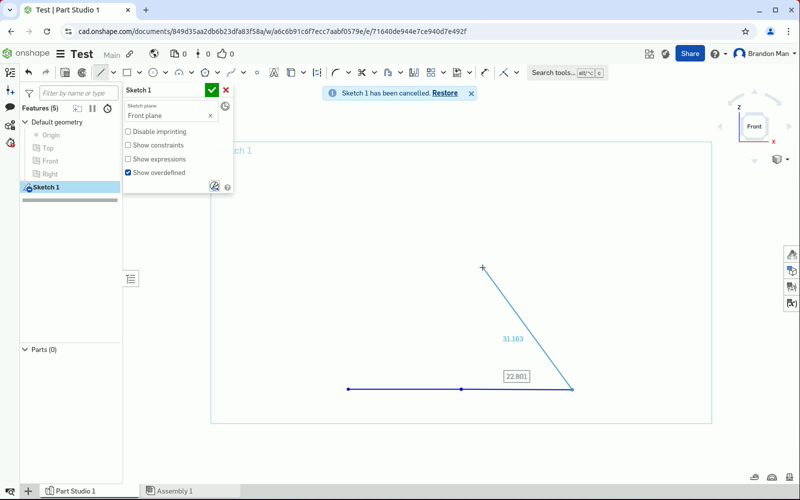
key(esc)
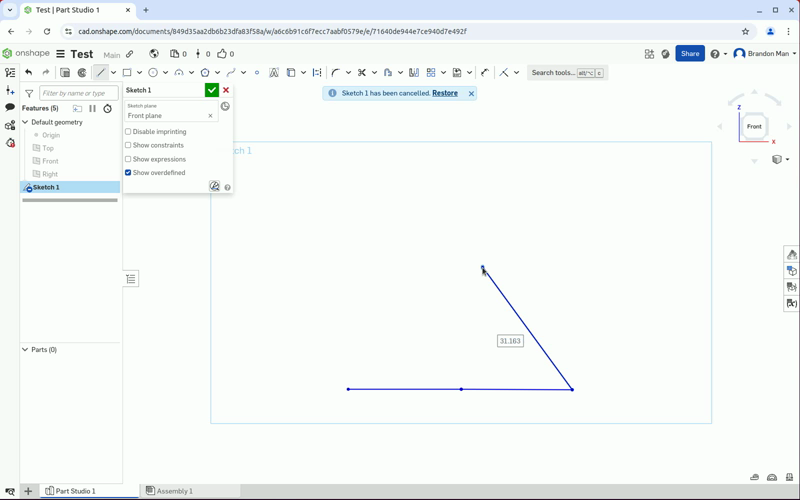
key(a)
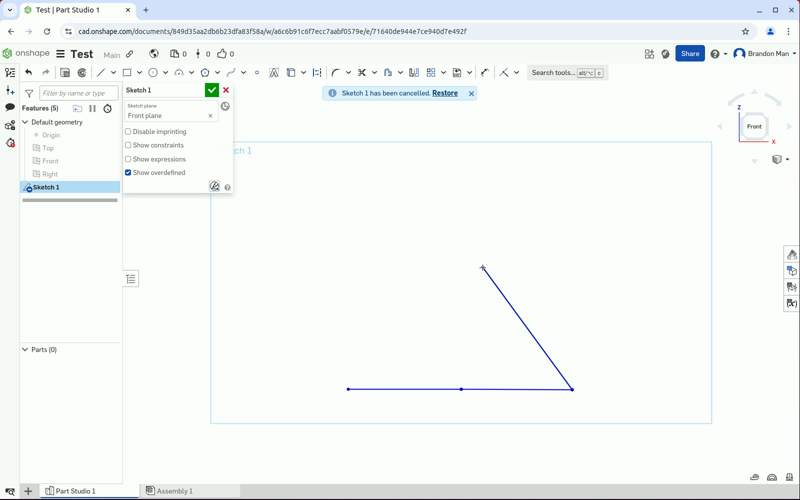
mouse_move(482, 267)
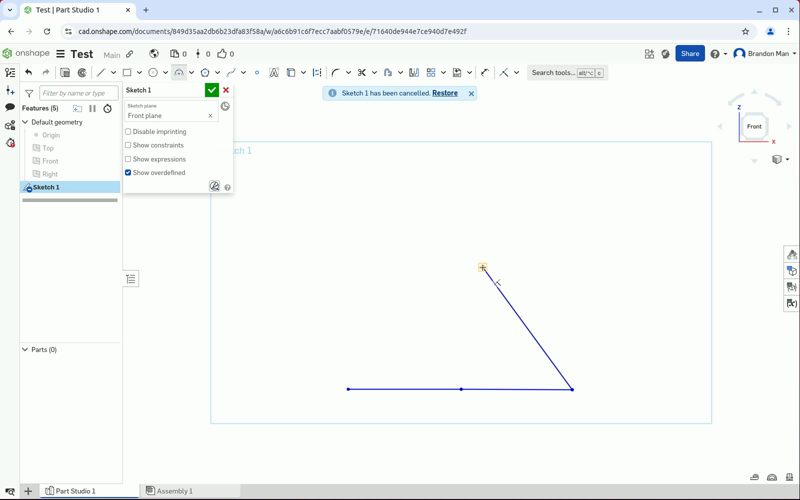
click(482, 267)
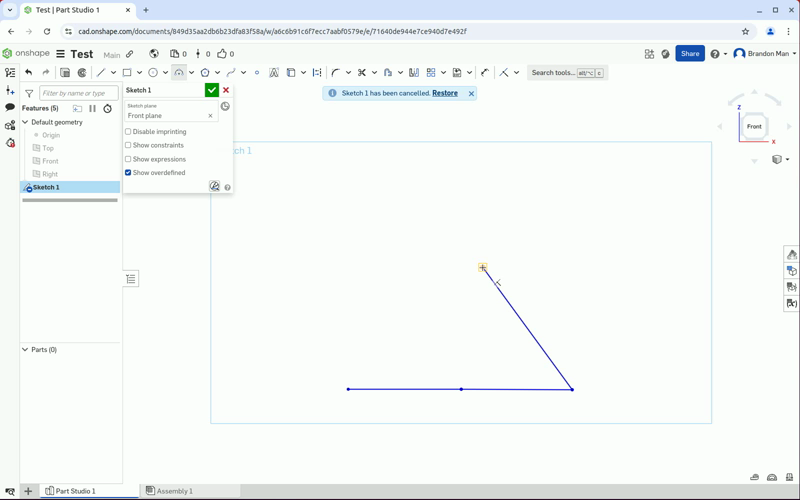
key_down(shift)
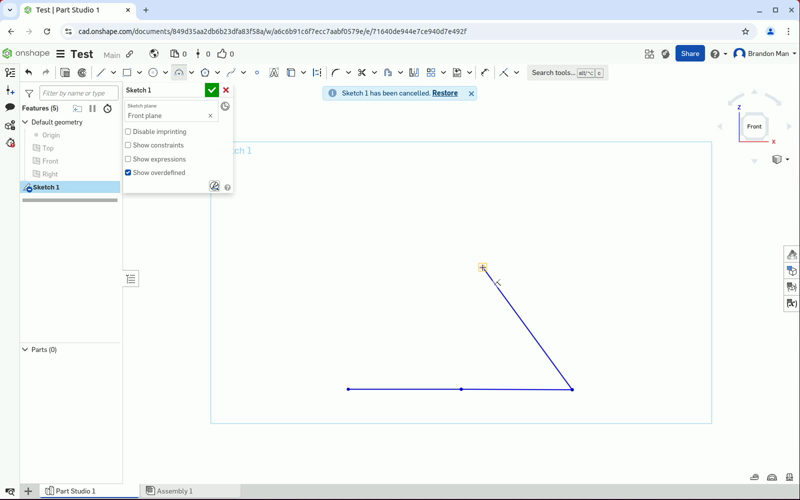
mouse_move(480, 302)
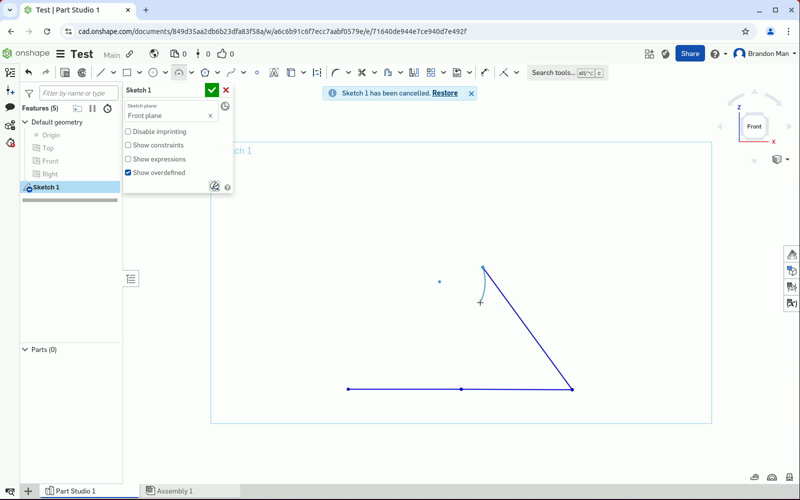
click(480, 302)
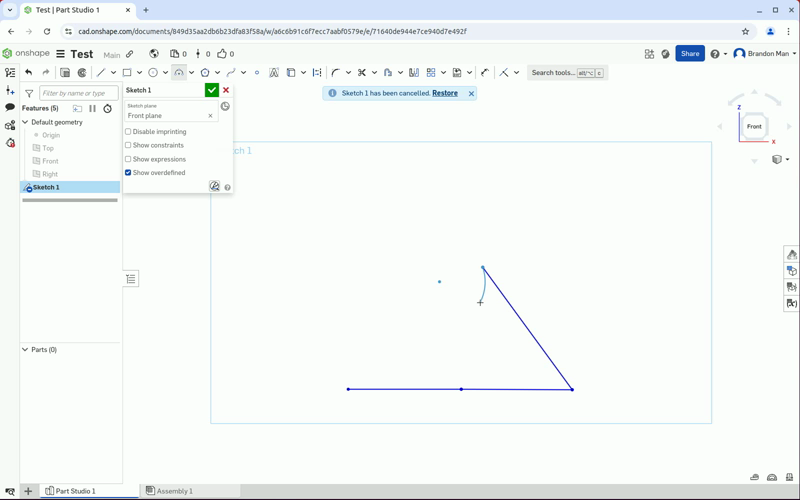
mouse_move(487, 285)
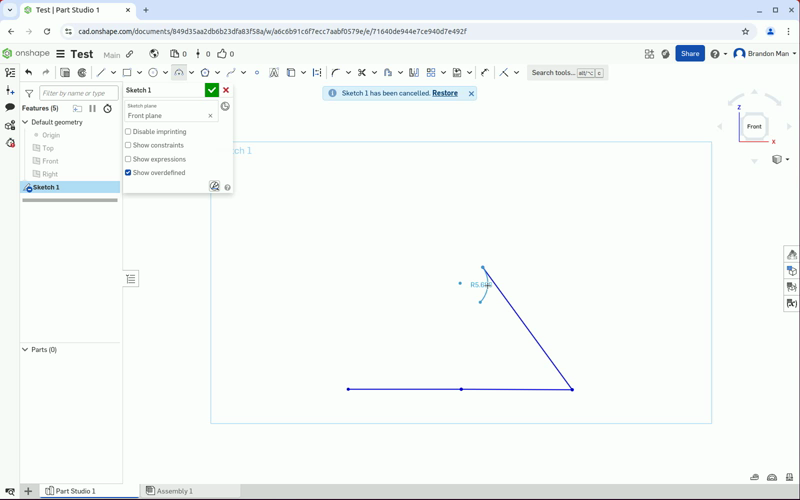
click(487, 285)
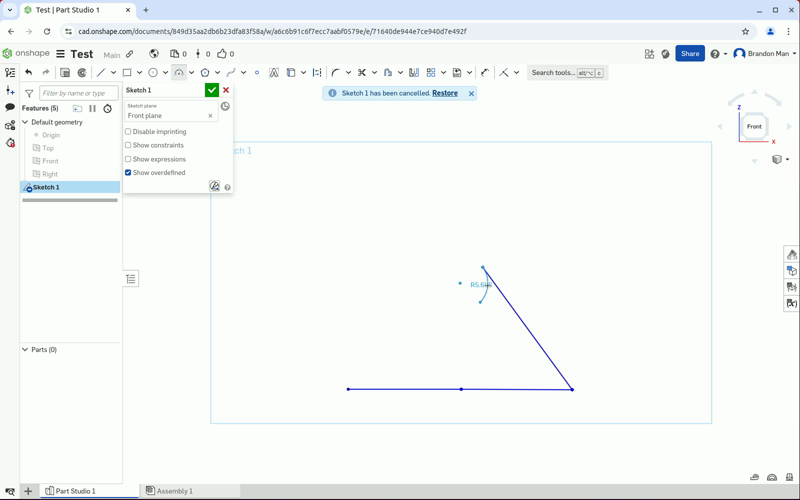
key_up(shift)
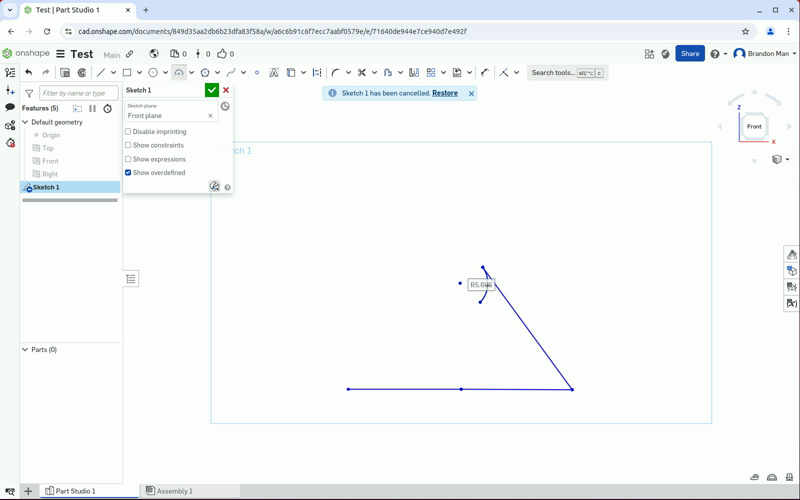
mouse_move(480, 302)
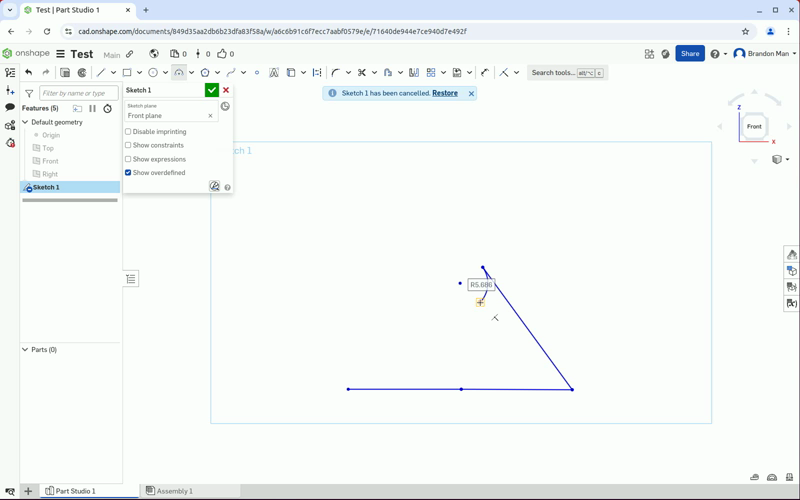
click(480, 302)
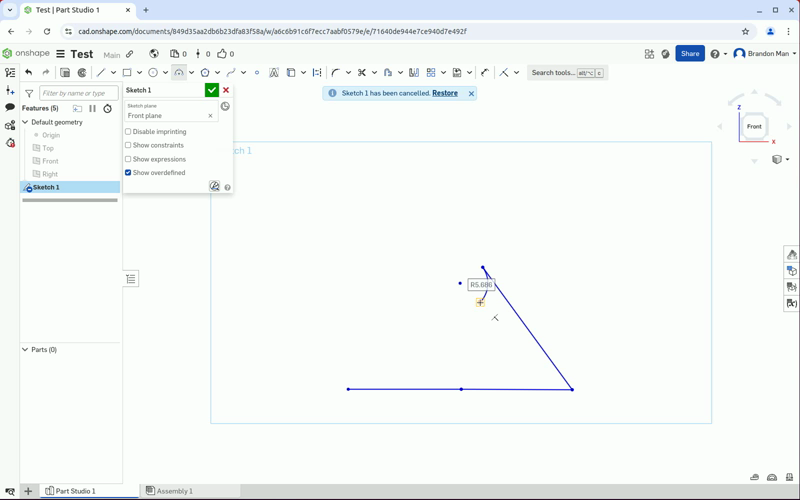
key_down(shift)
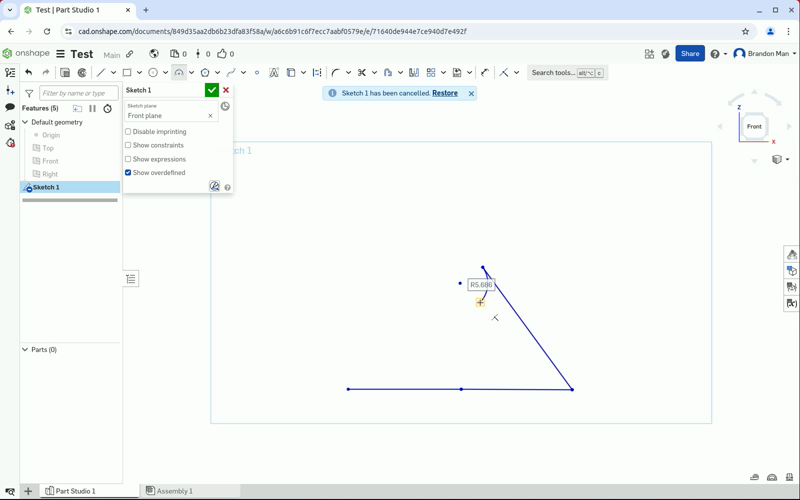
mouse_move(440, 302)
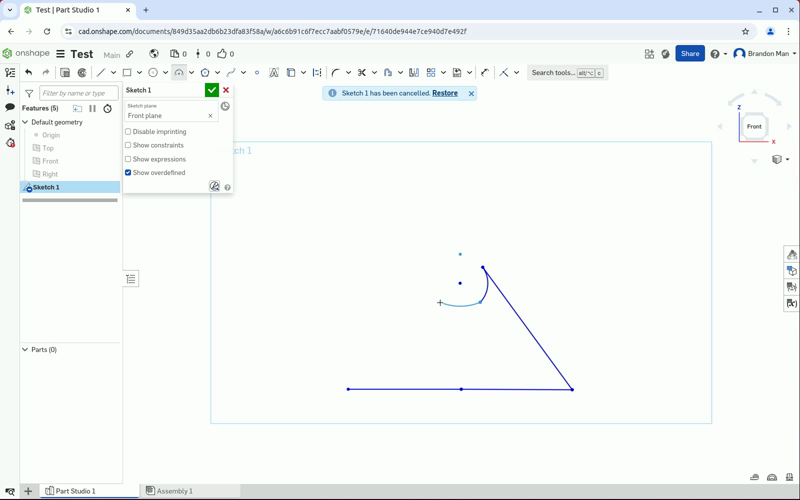
click(440, 302)
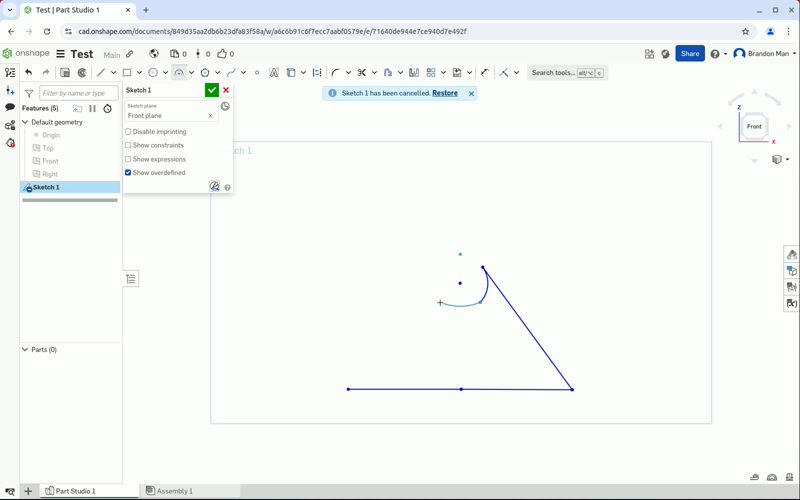
mouse_move(460, 333)
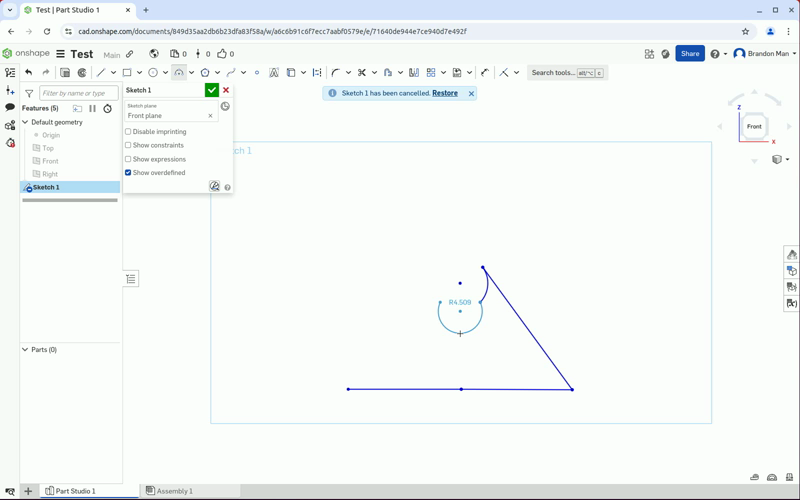
click(460, 333)
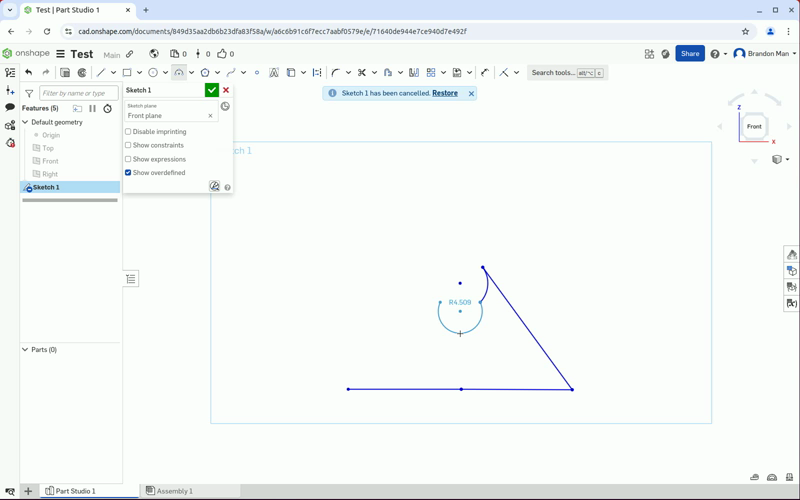
key_up(shift)
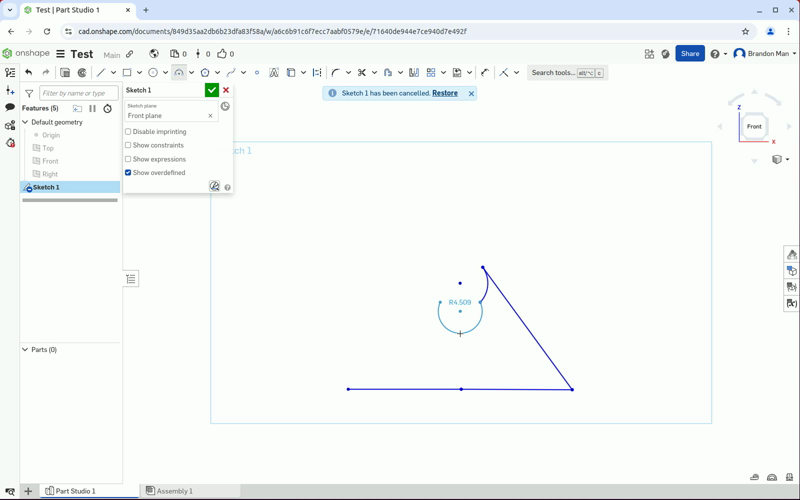
mouse_move(440, 302)
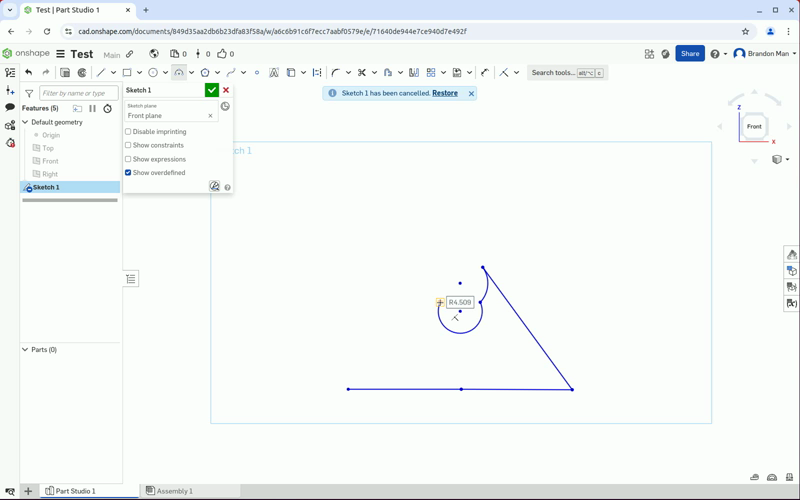
click(440, 302)
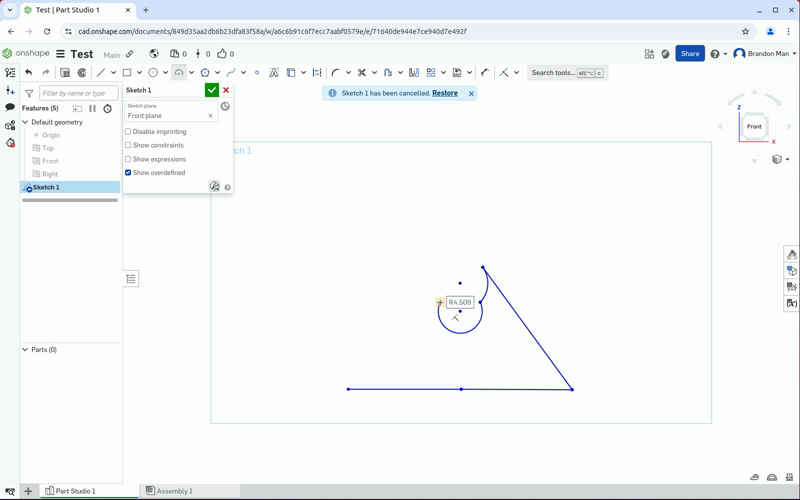
key_down(shift)
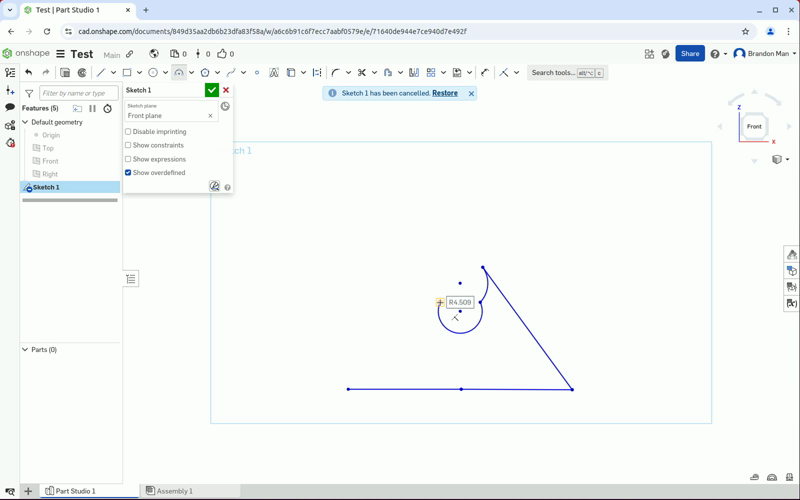
mouse_move(437, 267)
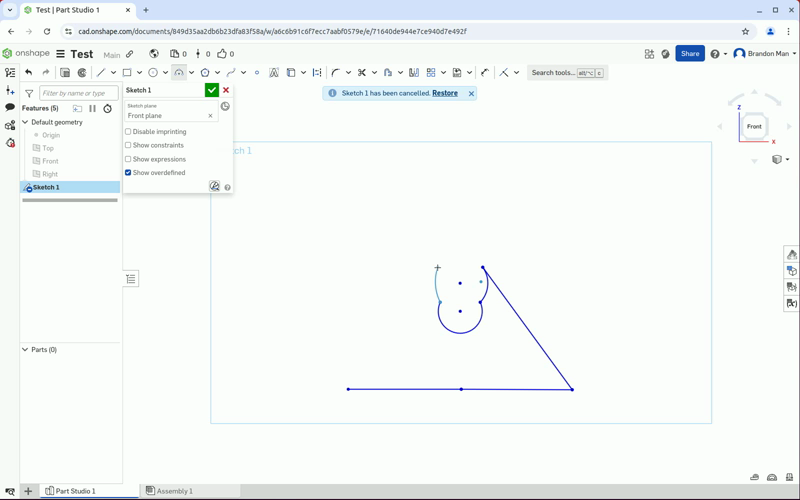
click(437, 267)
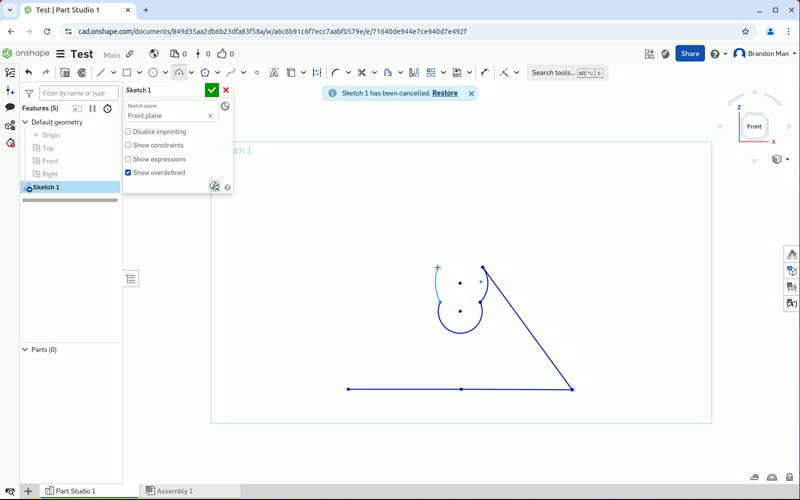
mouse_move(432, 285)
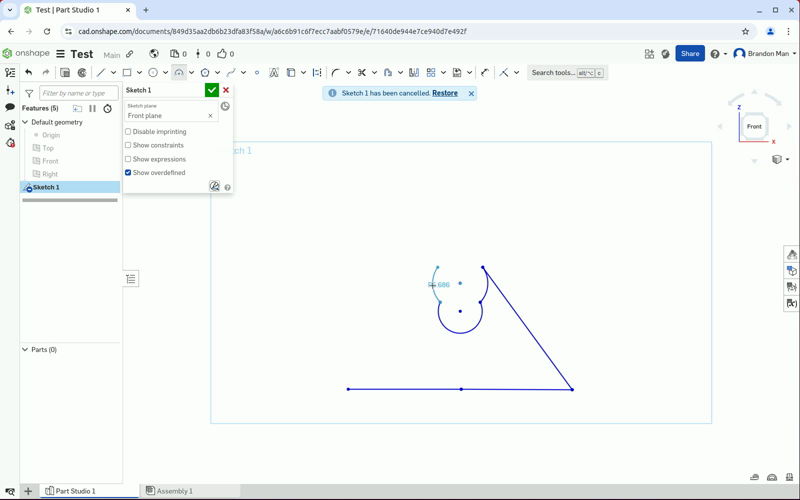
click(432, 285)
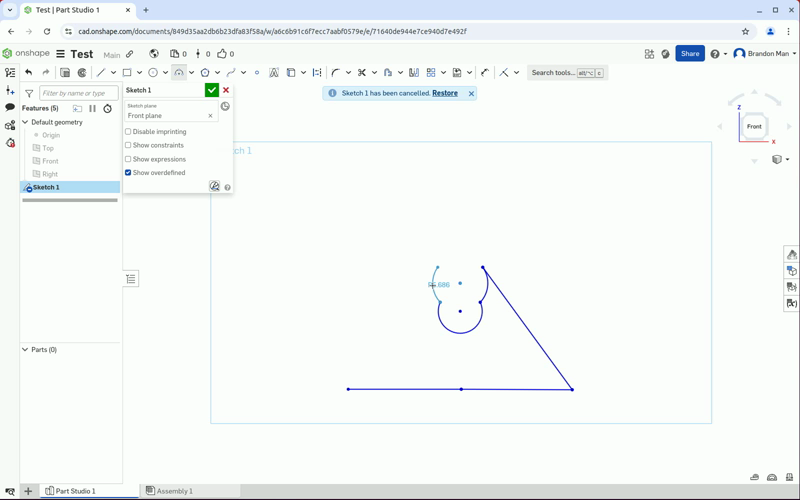
key_up(shift)
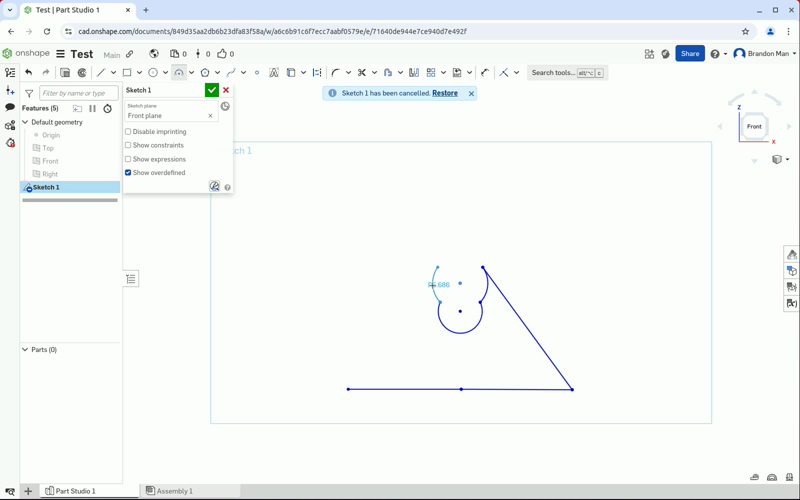
key(esc)
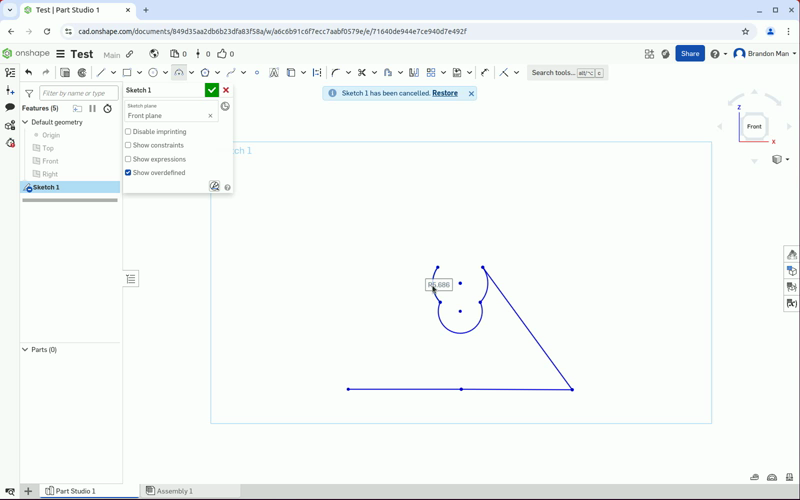
key(l)
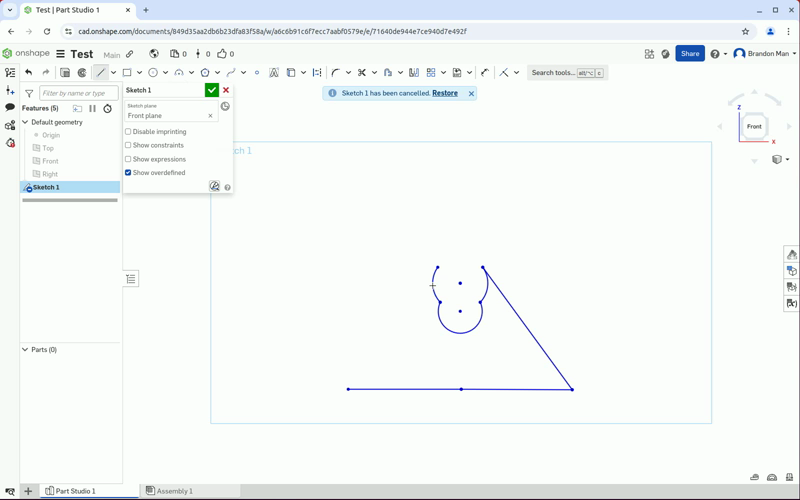
mouse_move(437, 267)
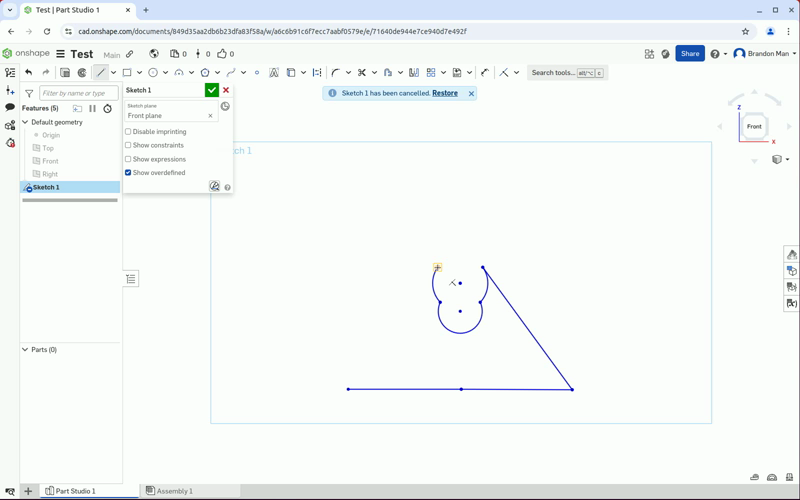
click(437, 267)
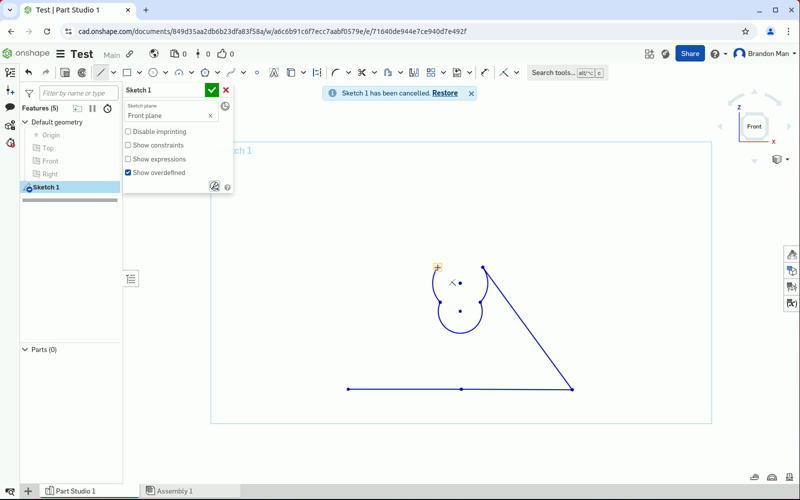
key_down(shift)
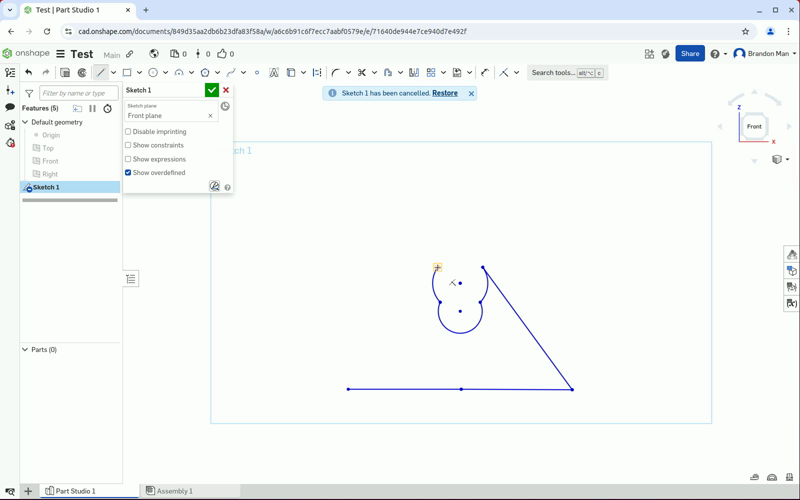
mouse_move(348, 389)
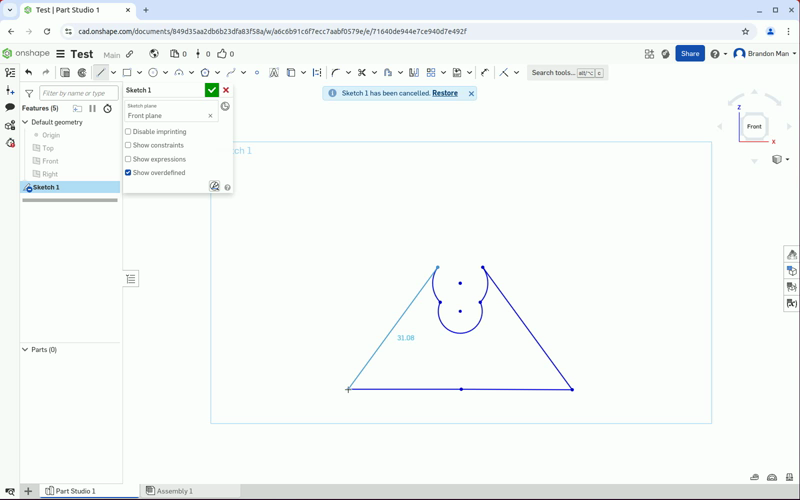
key_up(shift)
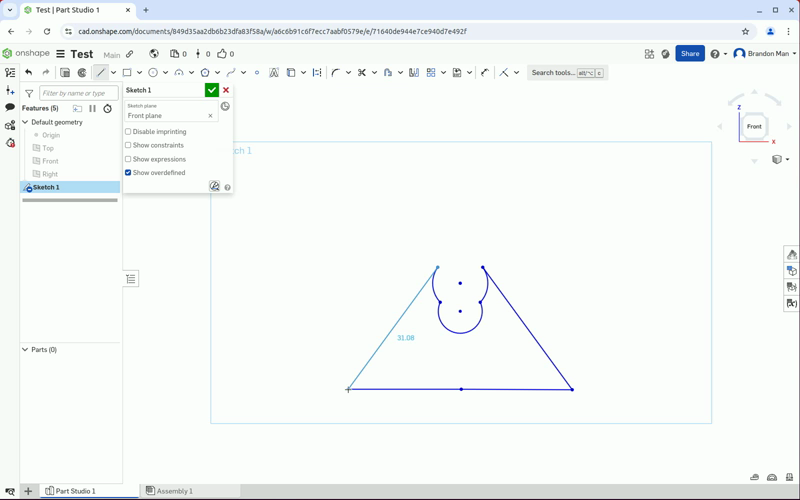
click(348, 389)
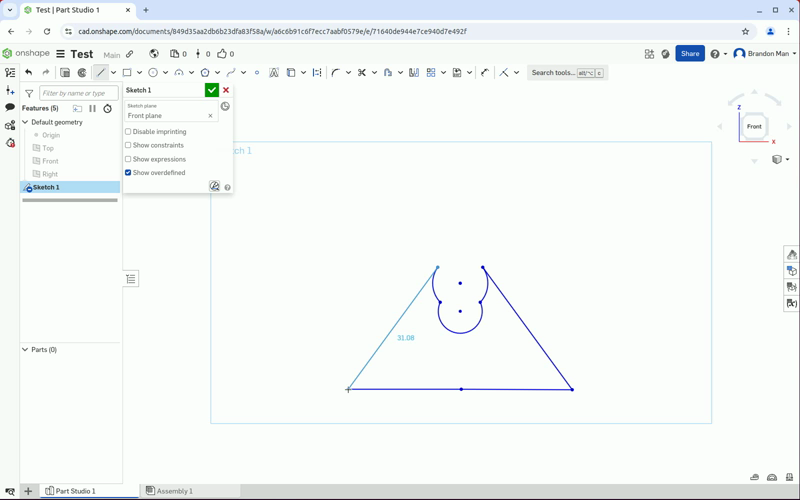
key(esc)
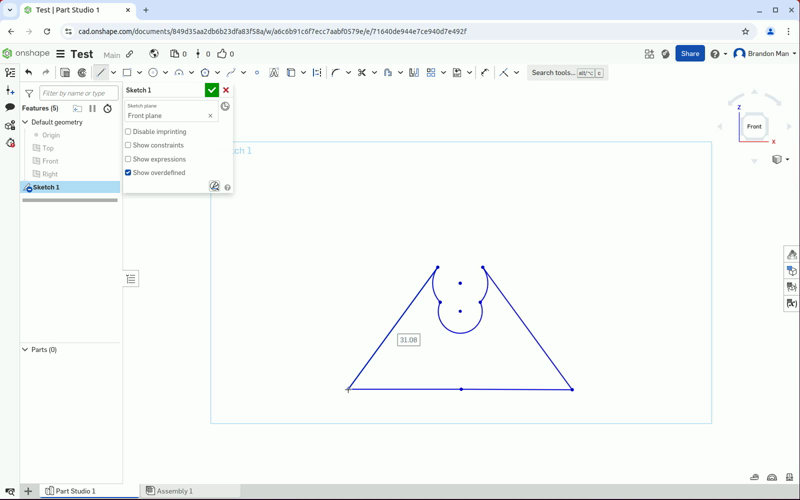
mouse_move(518, 368)
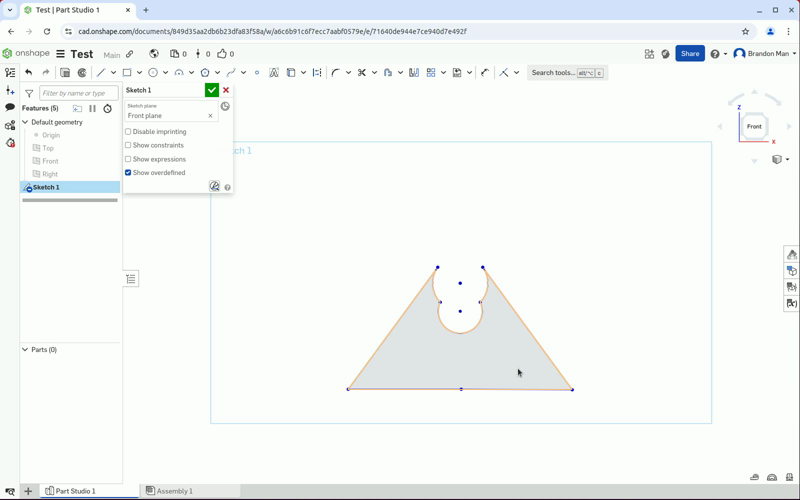
click(518, 368)
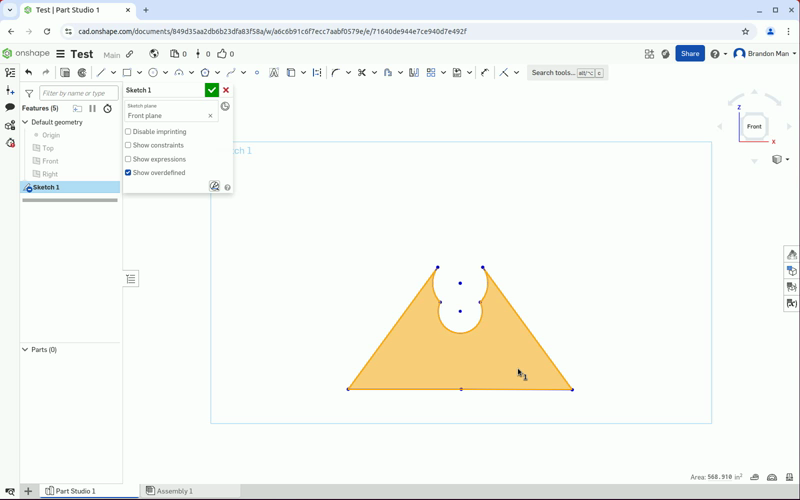
mouse_move(73, 352)
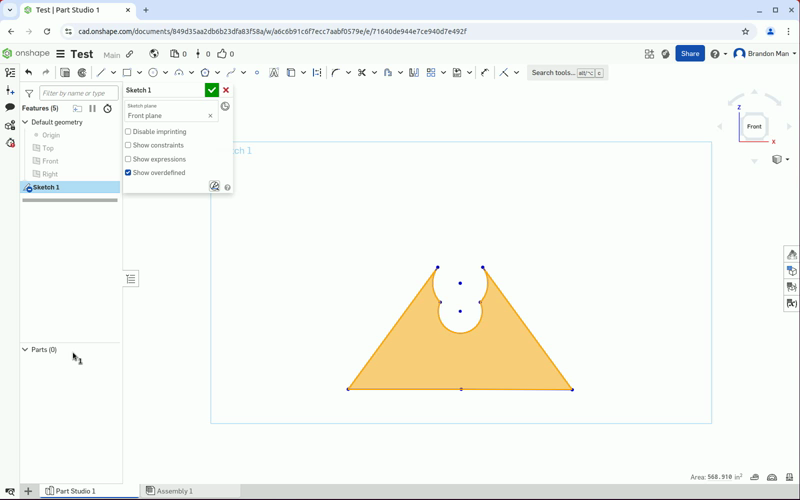
key(shift+y)
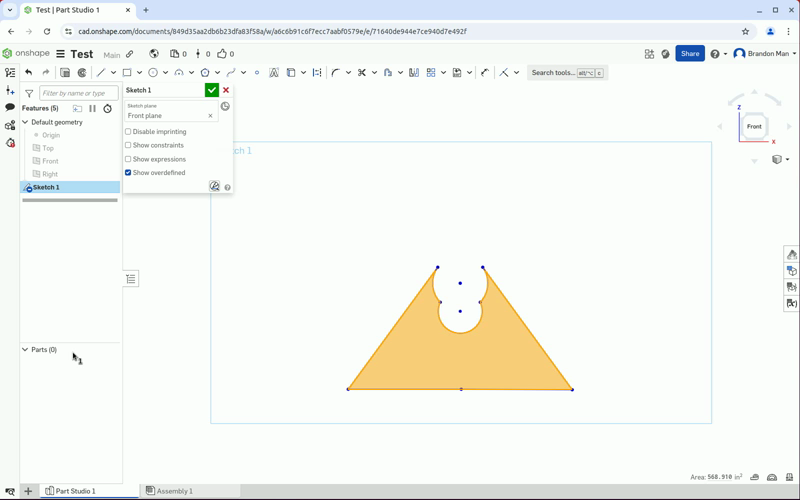
key(shift+e)
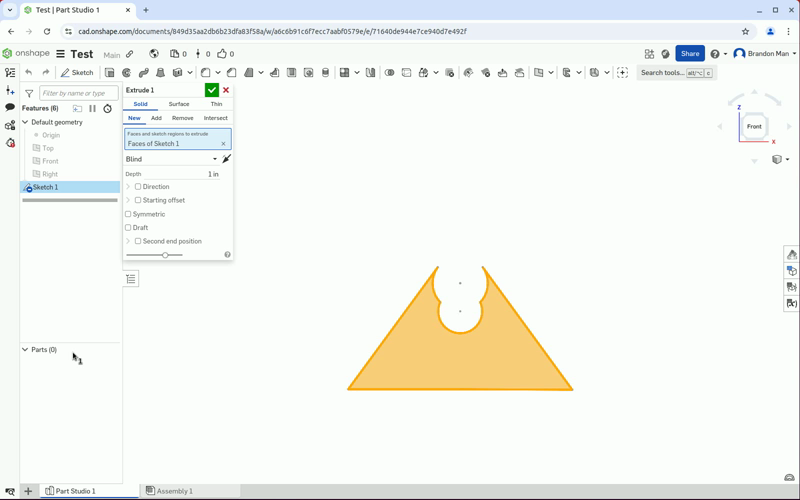
mouse_move(143, 106)
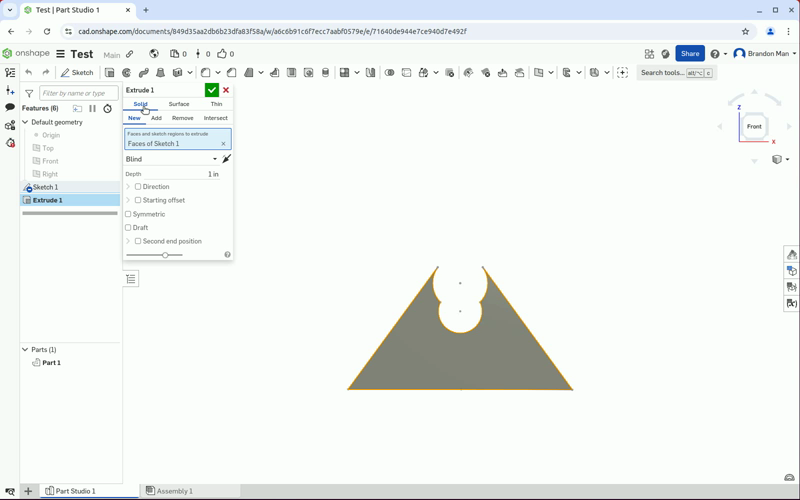
click(143, 106)
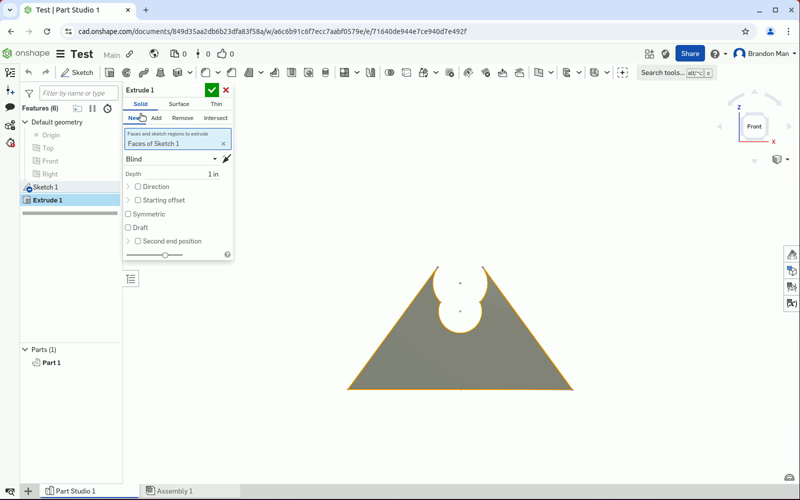
mouse_move(137, 120)
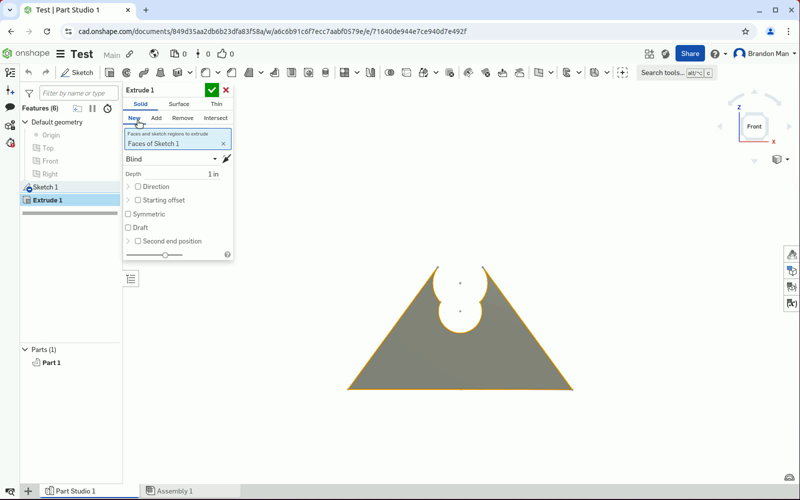
click(137, 120)
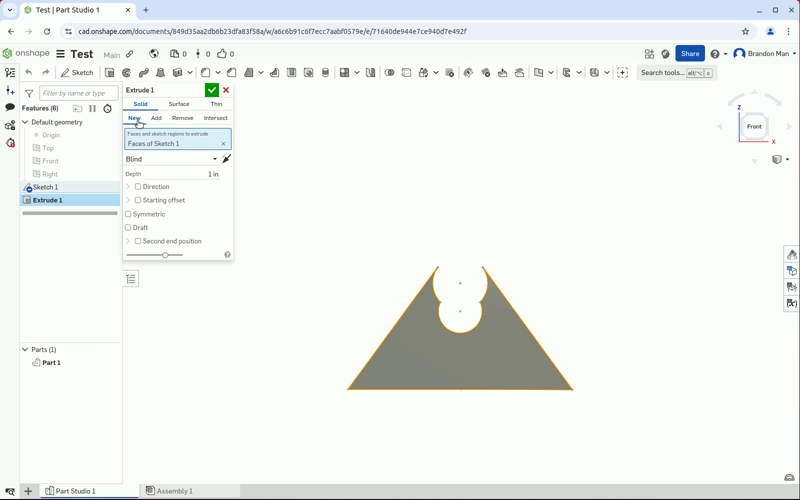
key(tab, 4)
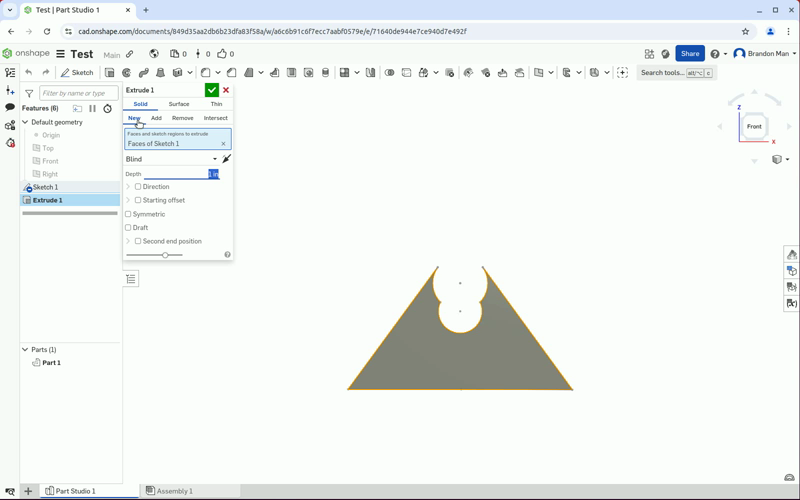
text(3.611)
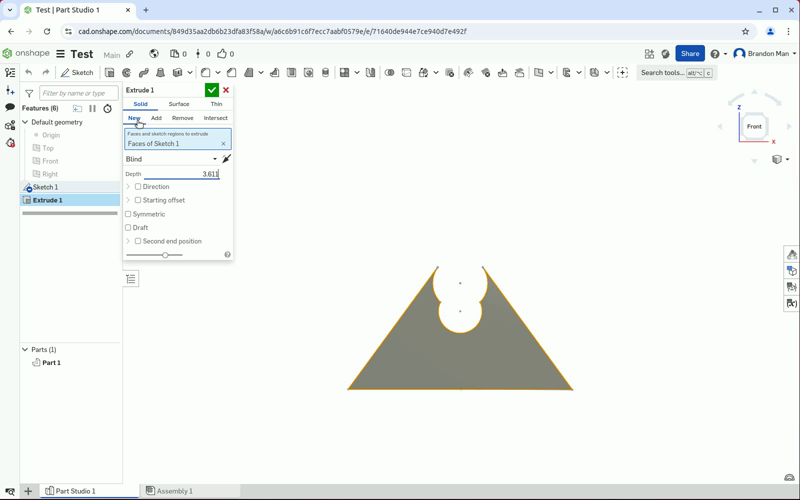
key(enter)
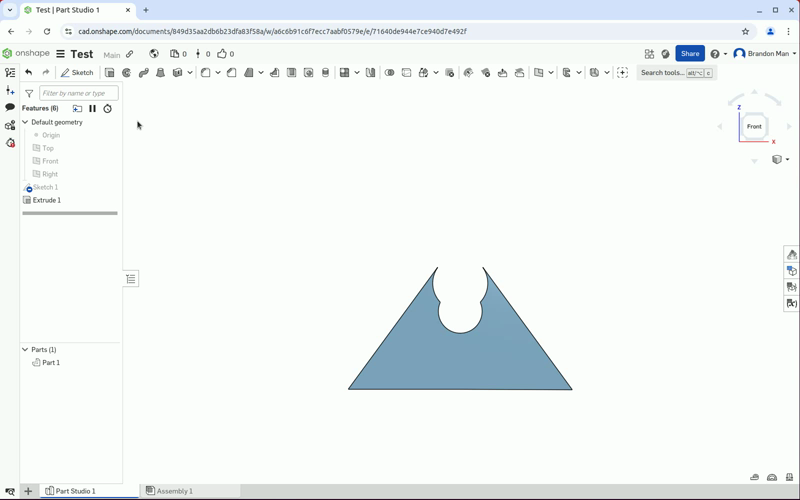
key(shift+h)
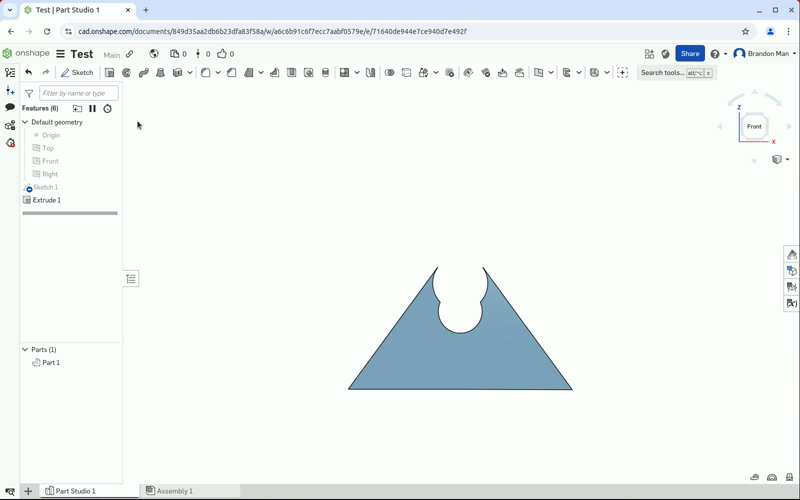
key(shift+h)
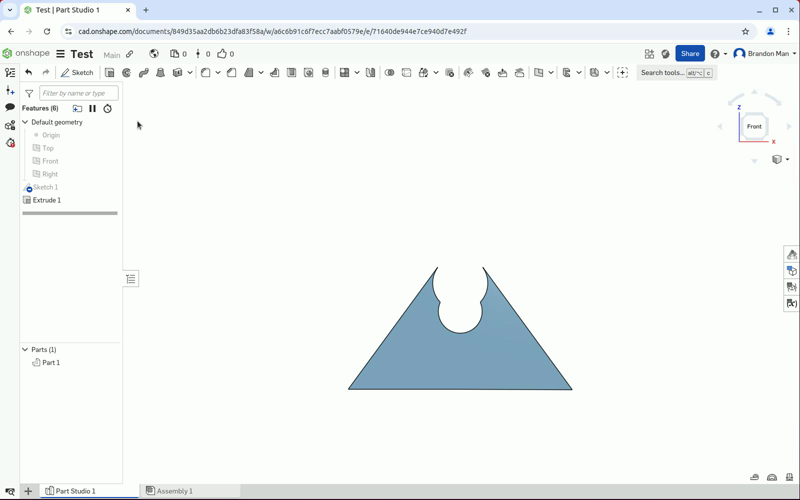
mouse_move(73, 189)
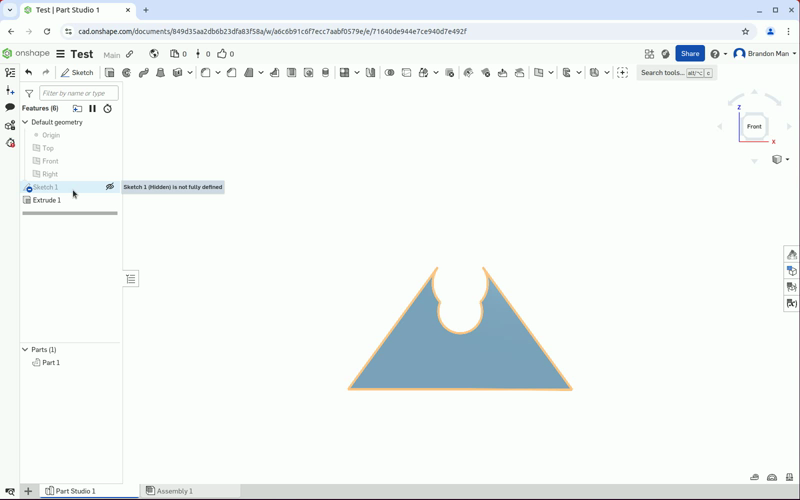
click(73, 189)
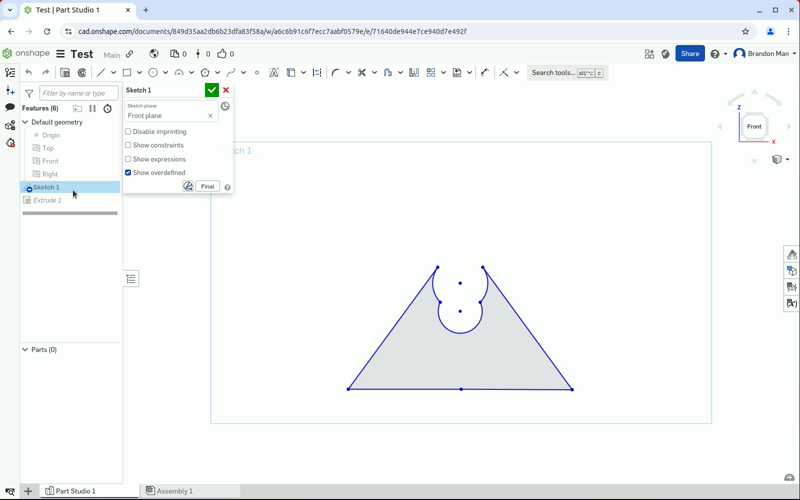
mouse_move(229, 92)
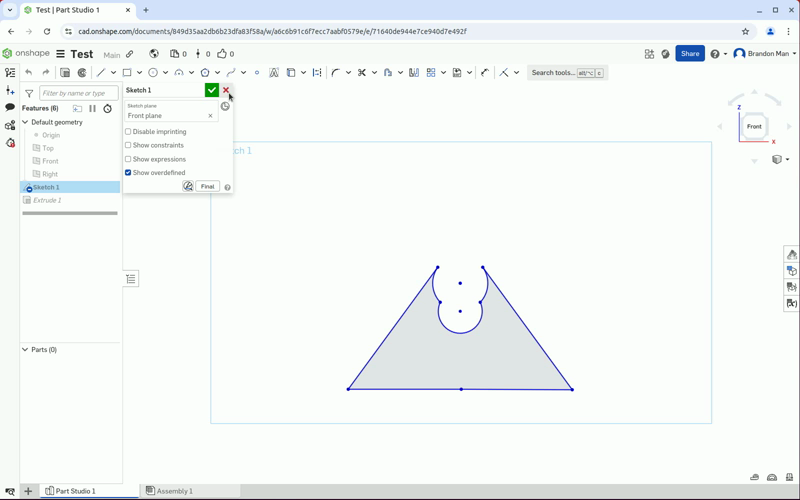
click(229, 92)
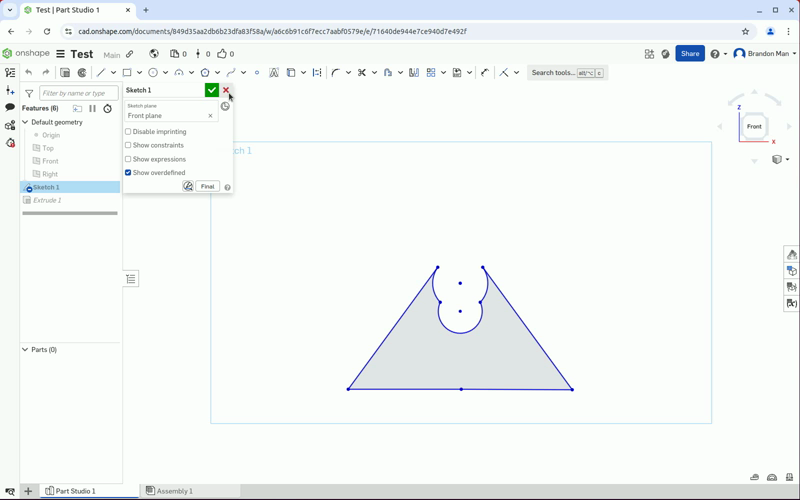
key(shift+s)
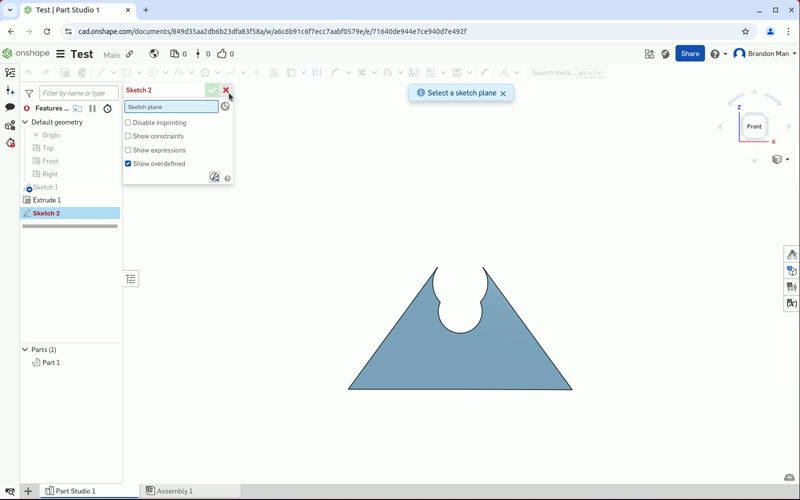
mouse_move(73, 163)
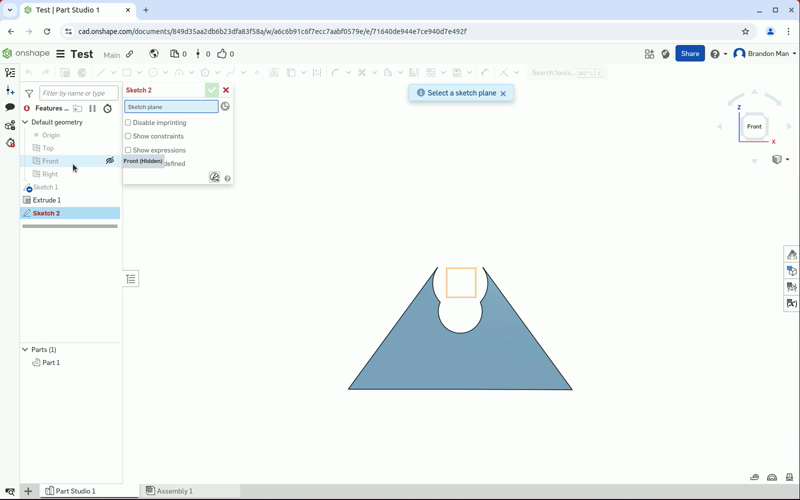
click(73, 163)
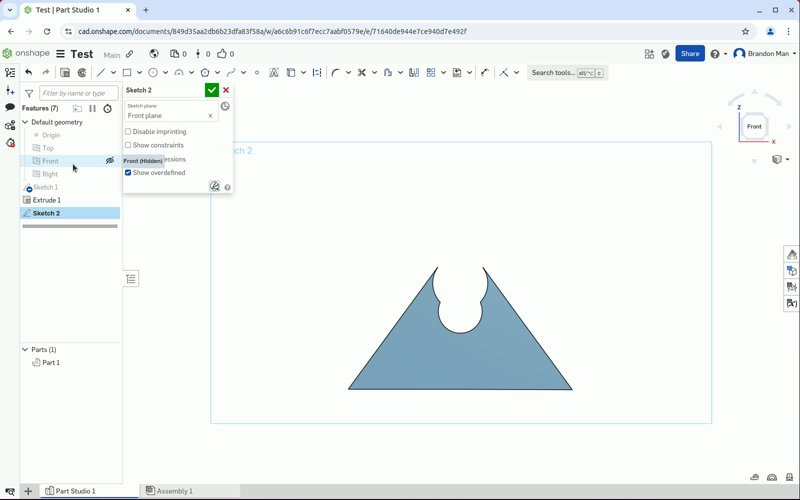
mouse_move(73, 352)
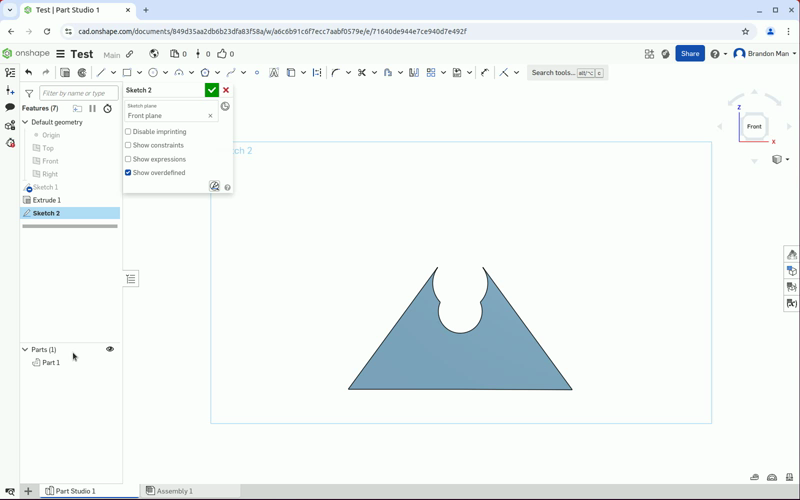
key(y)
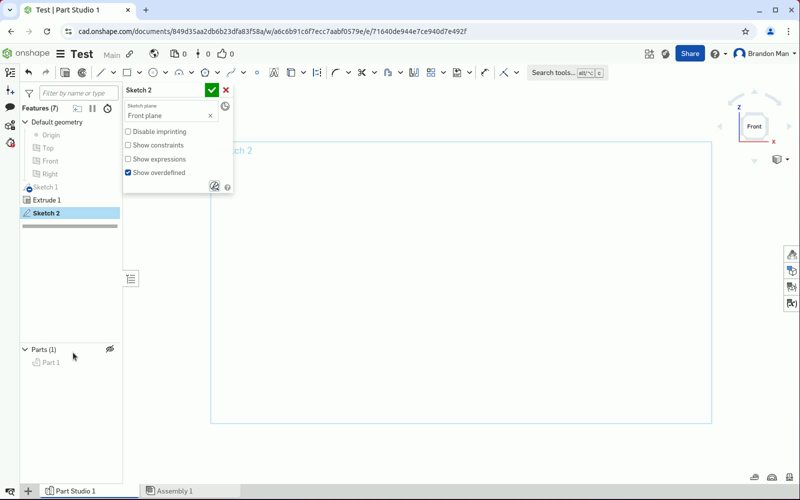
key(a)
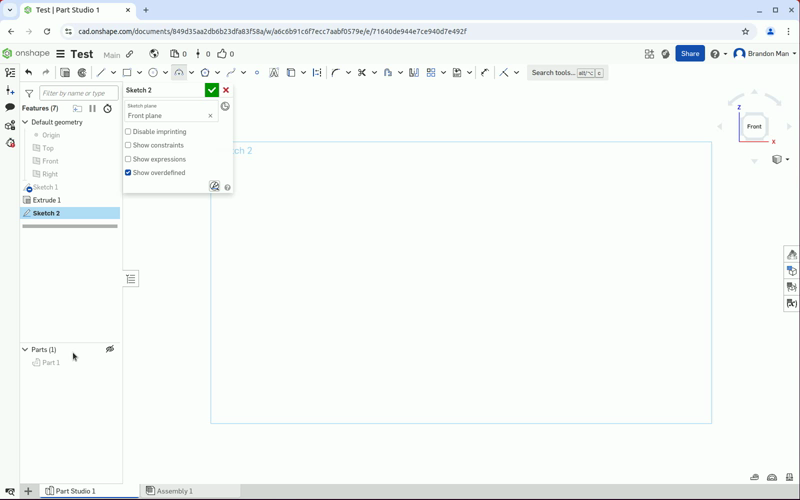
key_down(shift)
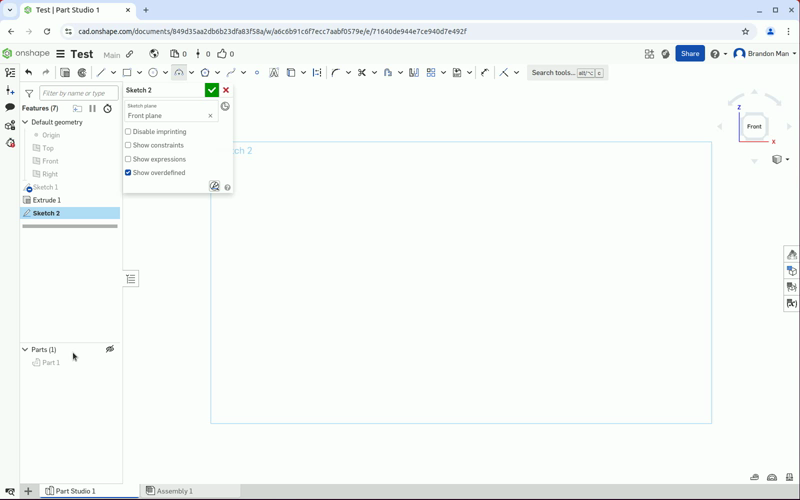
mouse_move(439, 301)
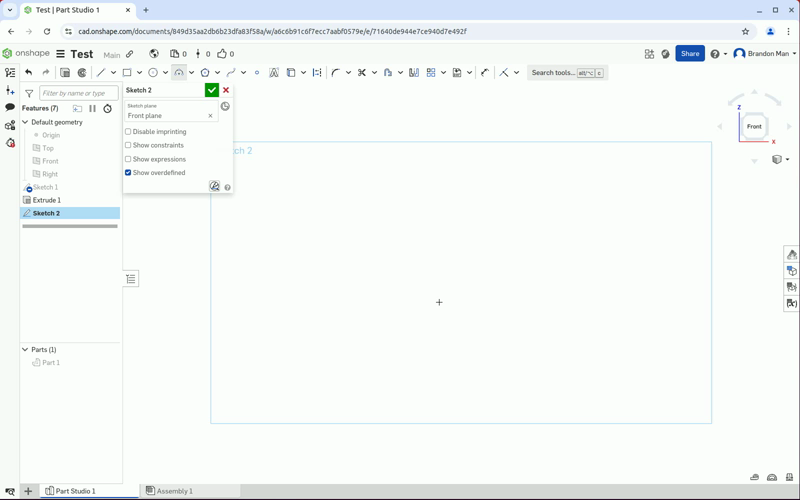
click(439, 301)
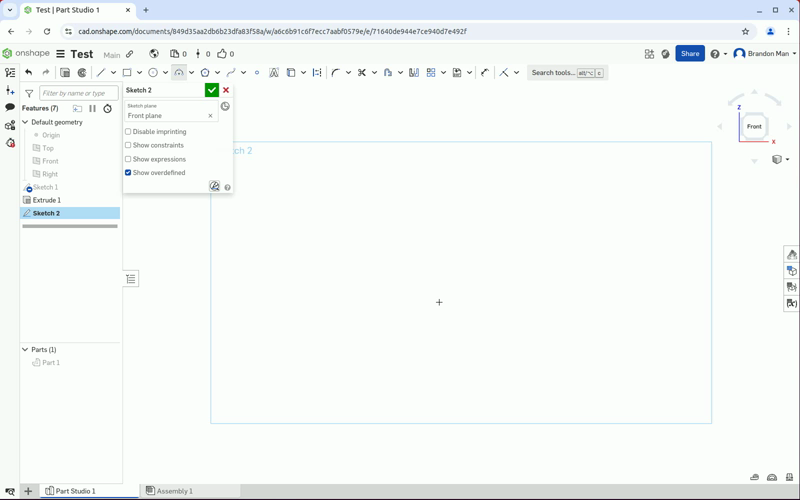
key_up(shift)
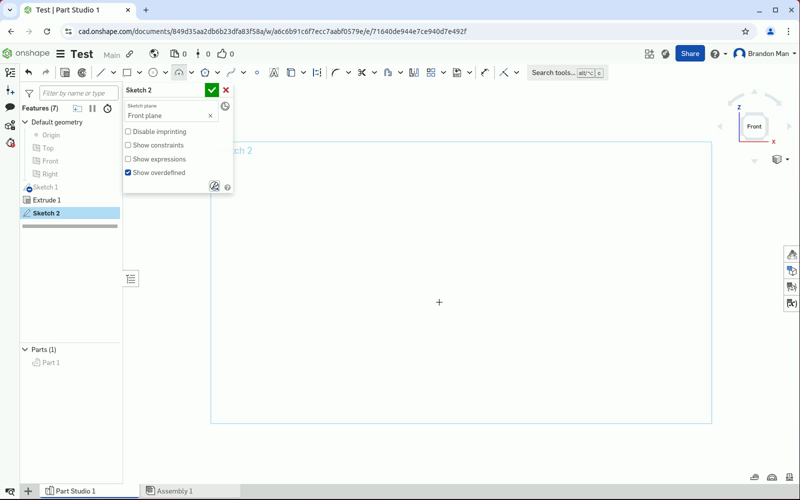
key_down(shift)
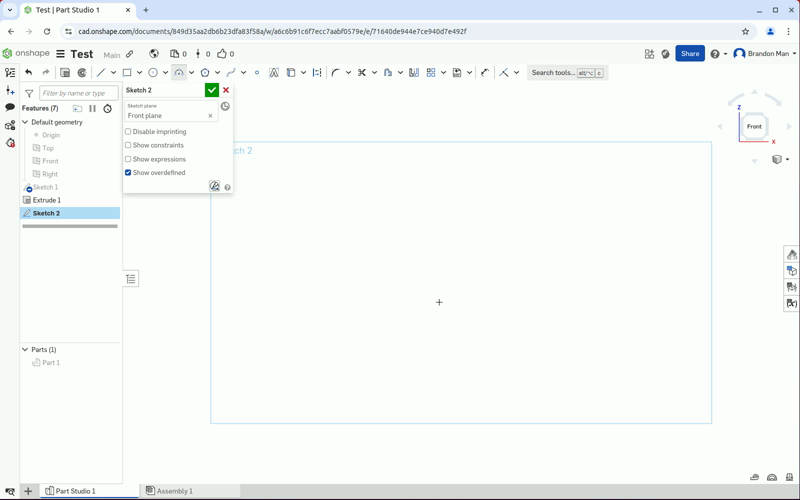
mouse_move(481, 301)
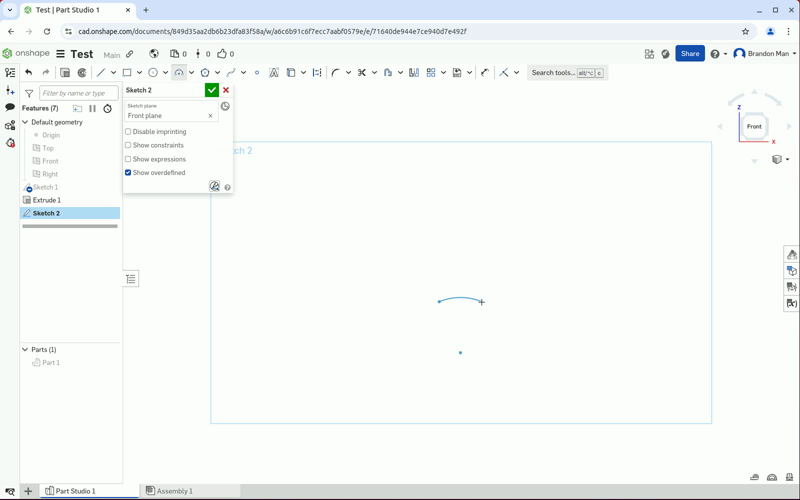
click(481, 301)
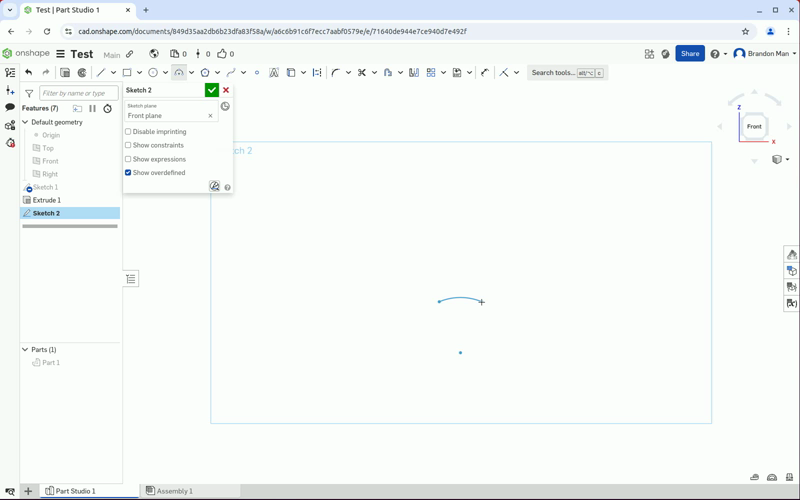
mouse_move(460, 288)
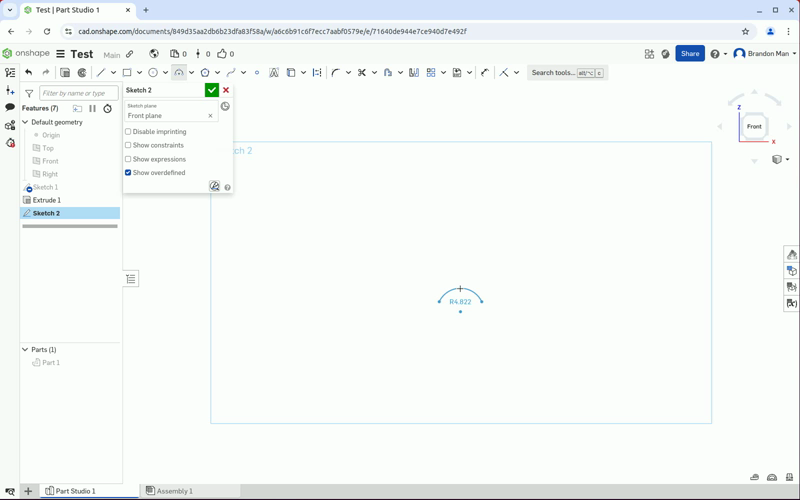
click(460, 288)
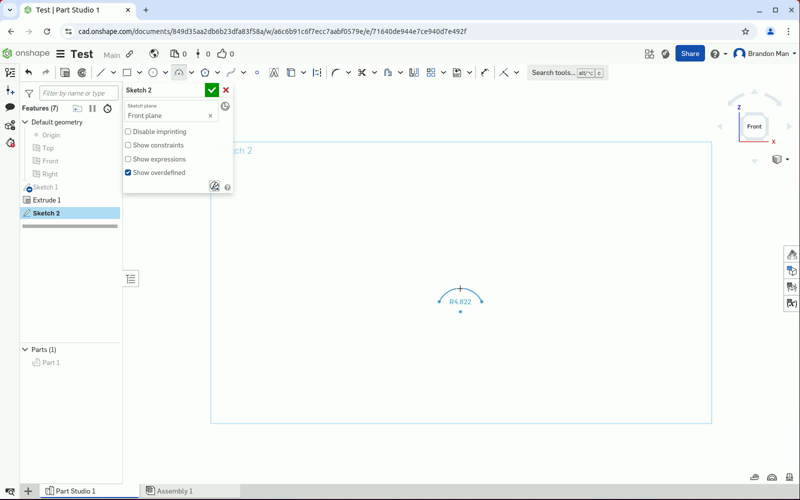
key_up(shift)
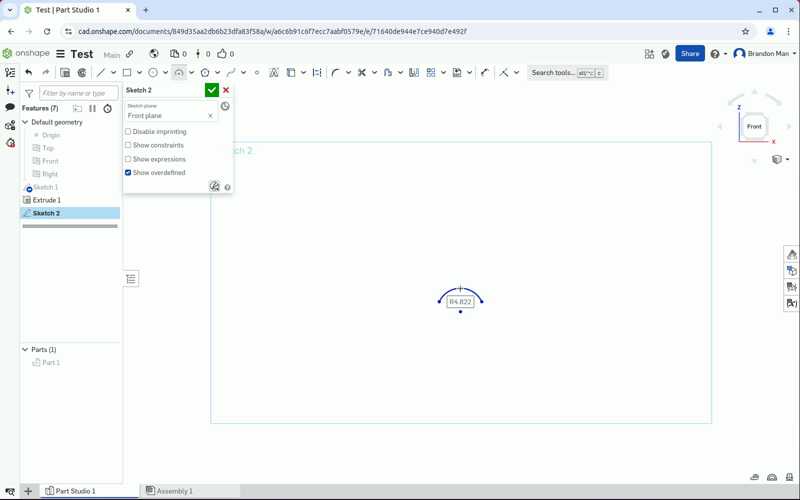
mouse_move(481, 301)
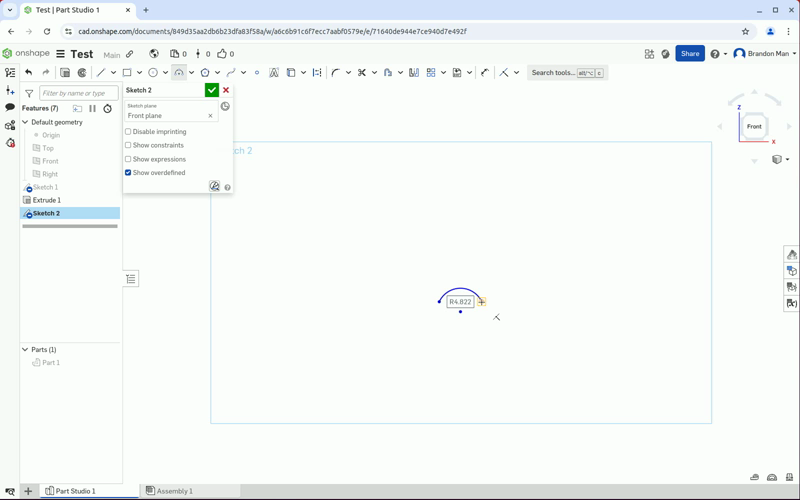
click(481, 301)
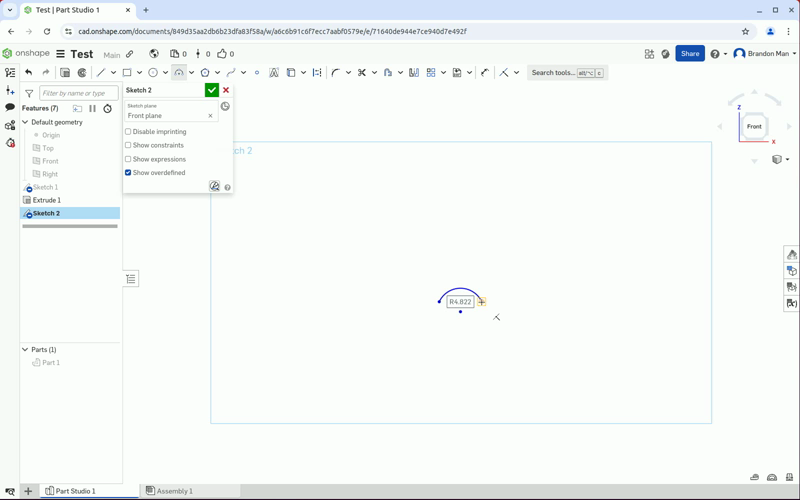
mouse_move(439, 301)
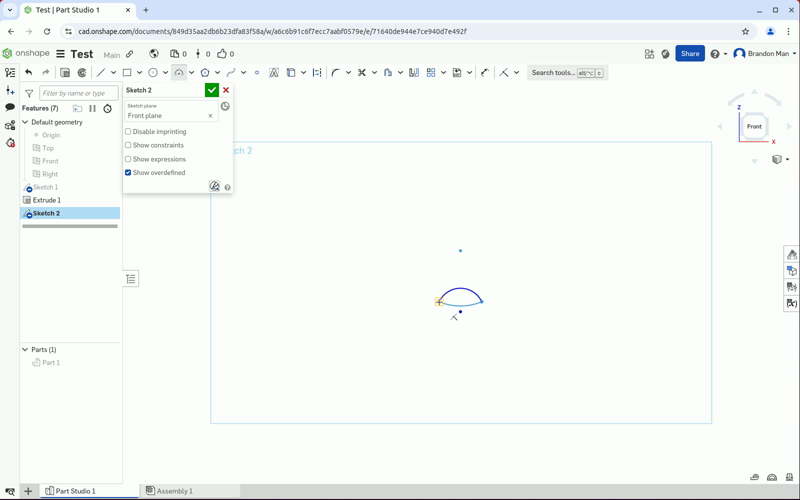
click(439, 301)
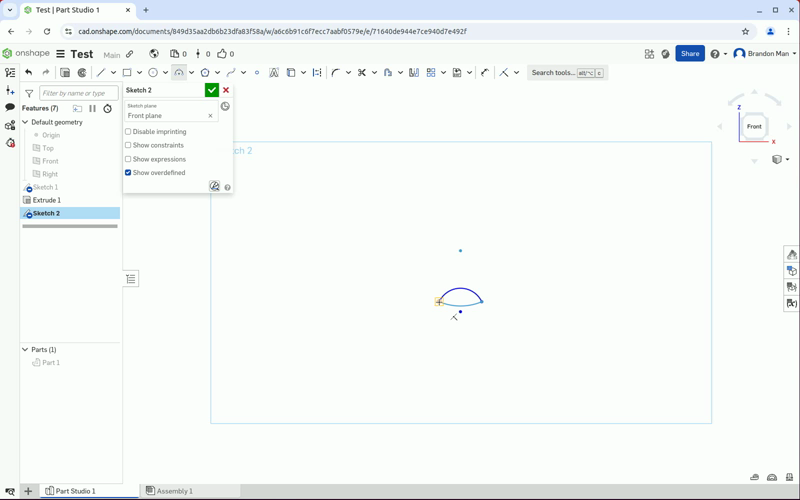
key_down(shift)
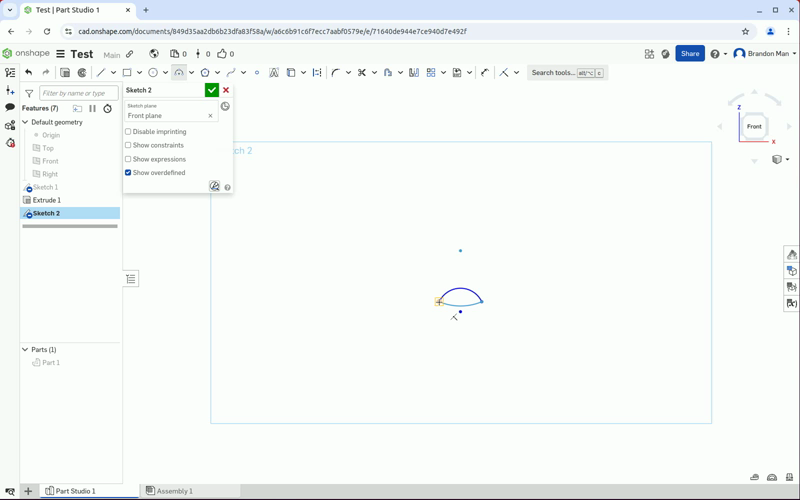
mouse_move(460, 253)
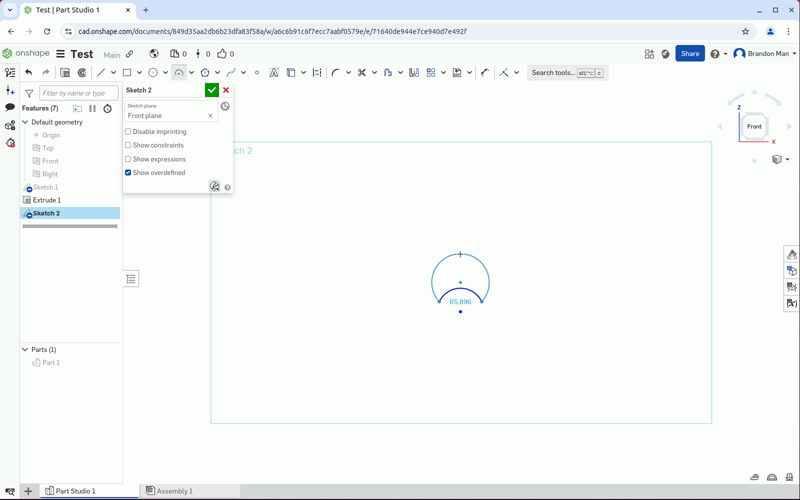
click(460, 253)
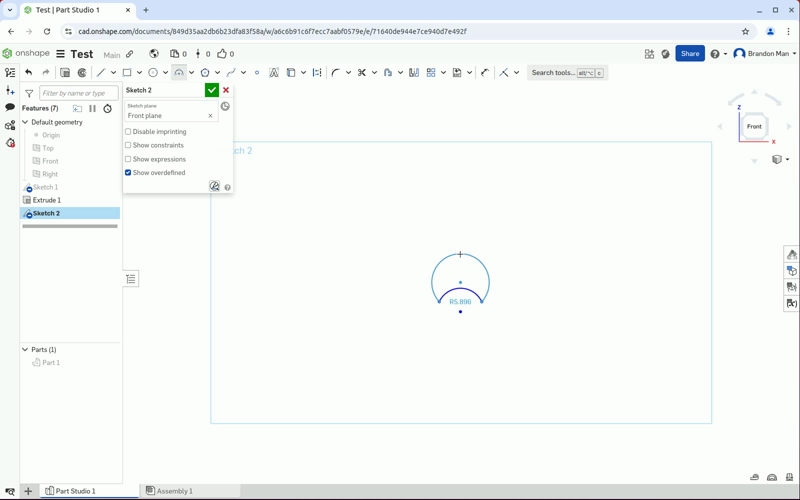
key_up(shift)
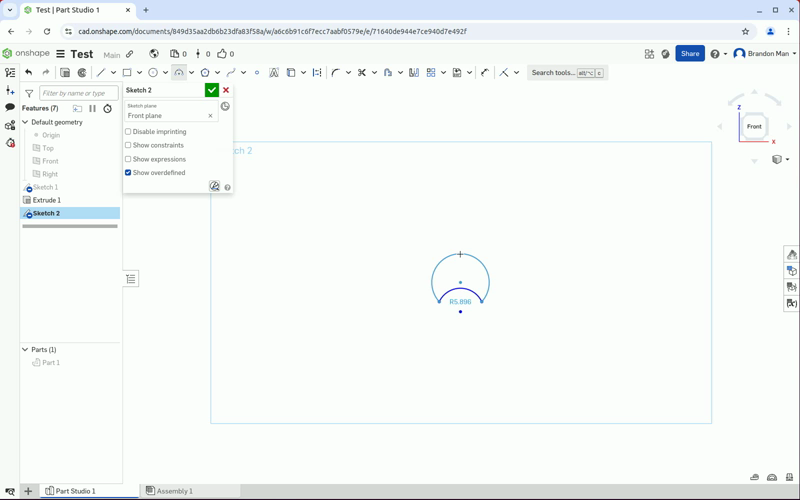
key(esc)
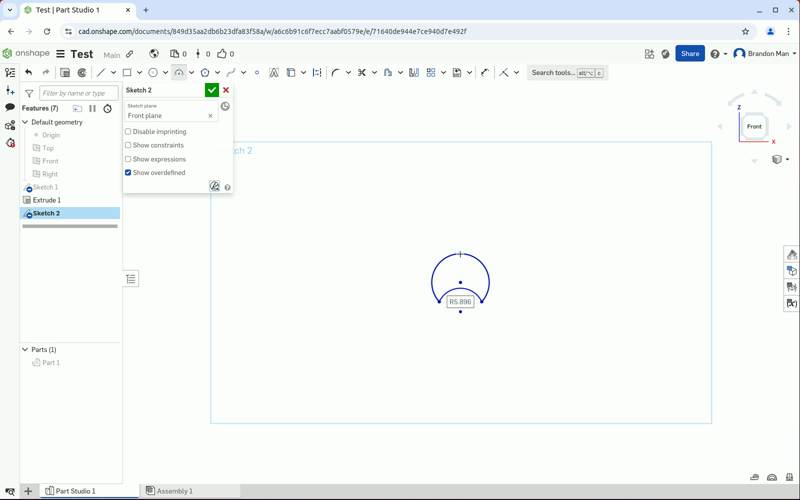
mouse_move(446, 273)
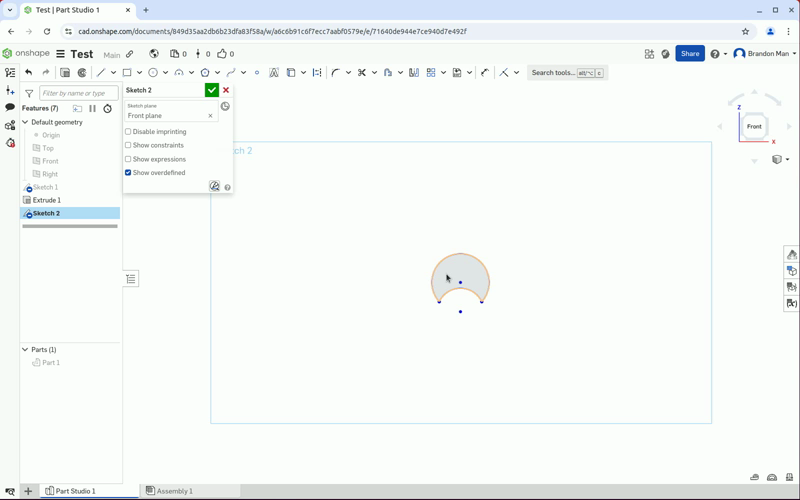
click(446, 273)
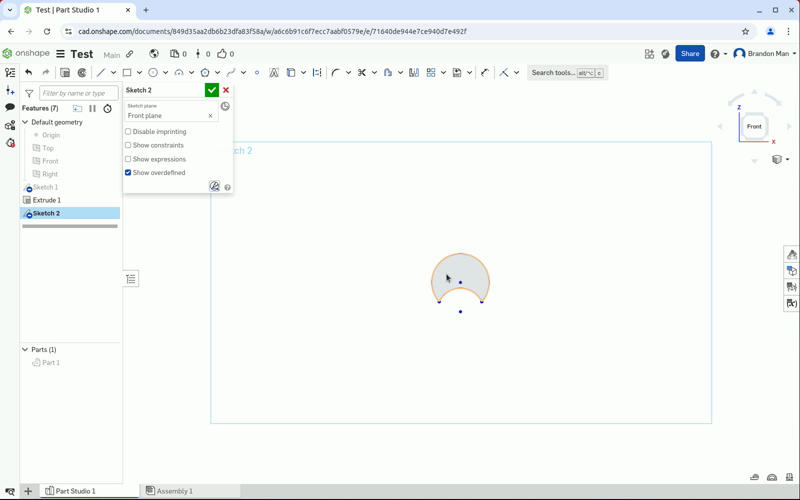
mouse_move(73, 352)
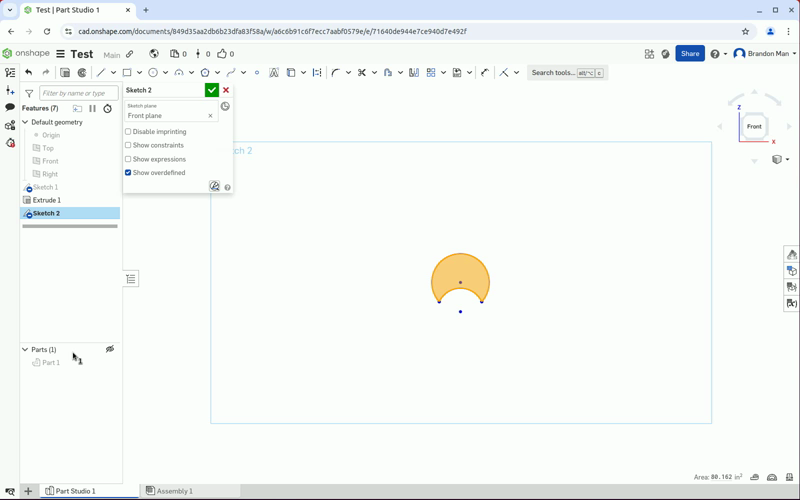
key(shift+y)
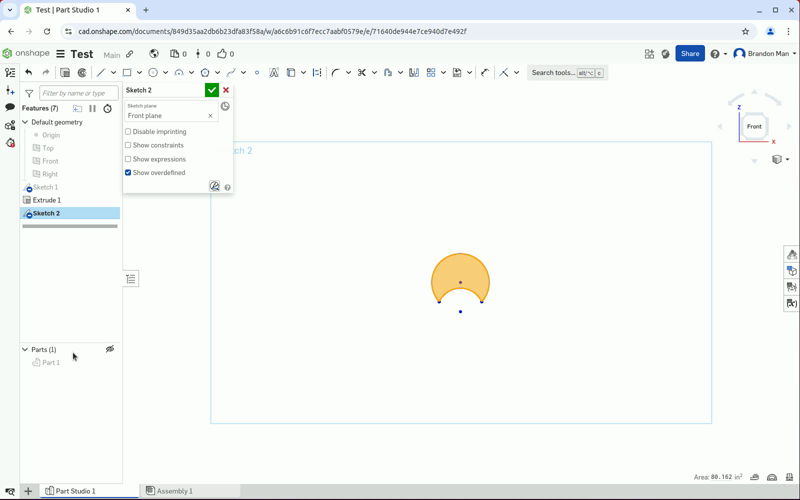
key(shift+e)
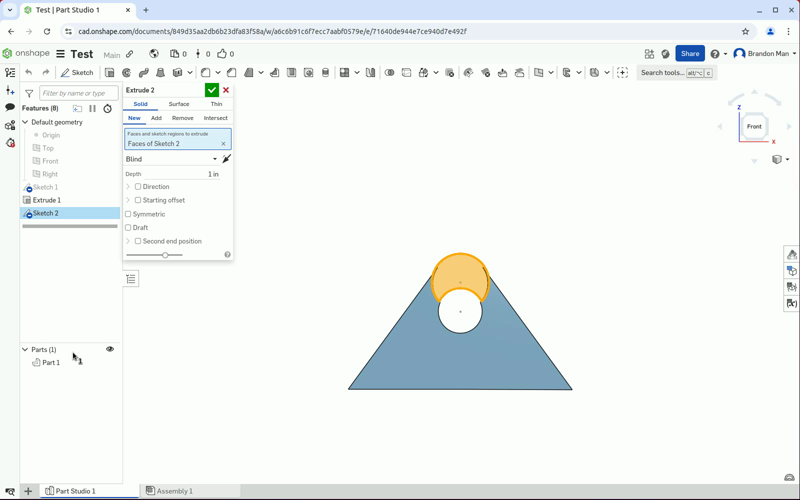
mouse_move(143, 106)
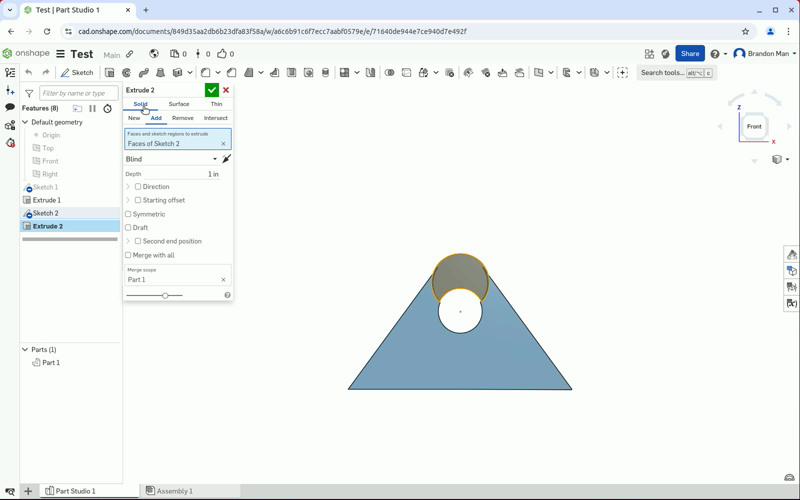
click(143, 106)
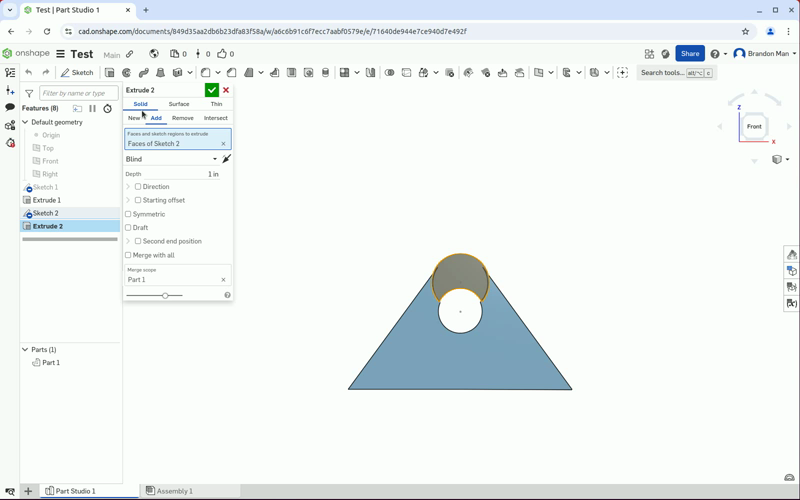
mouse_move(137, 120)
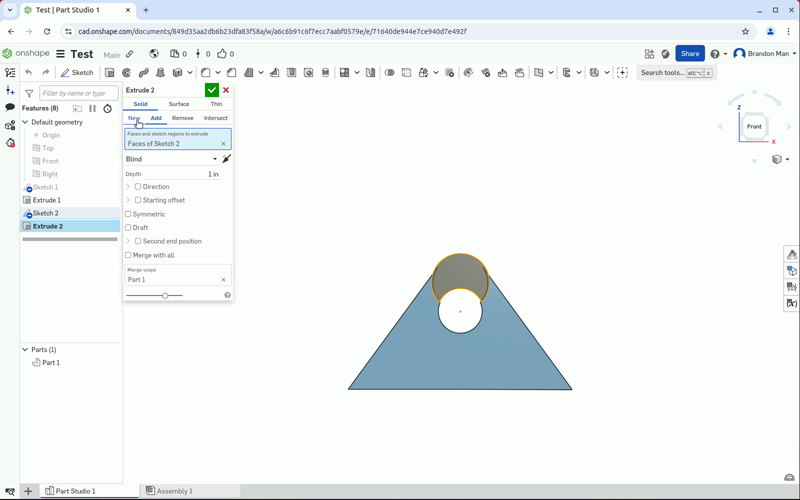
click(137, 120)
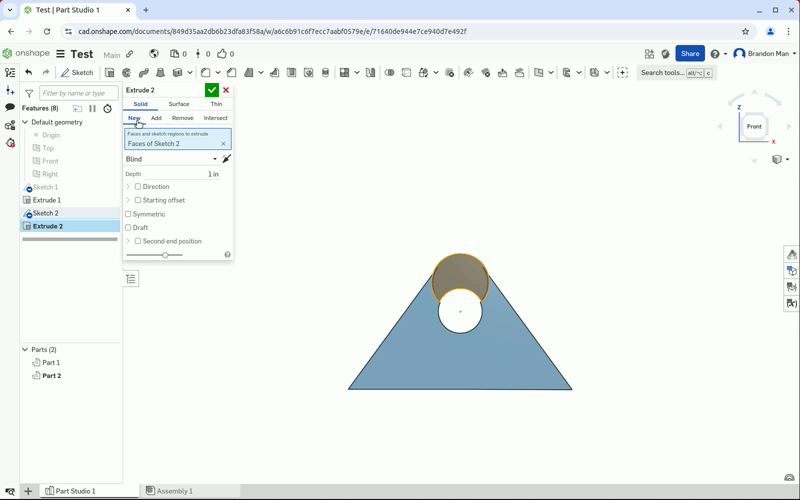
key(tab, 4)
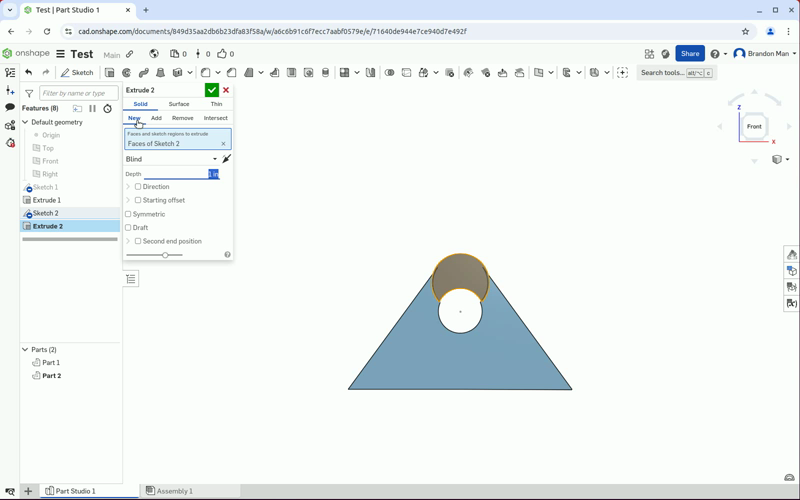
text(3.611)
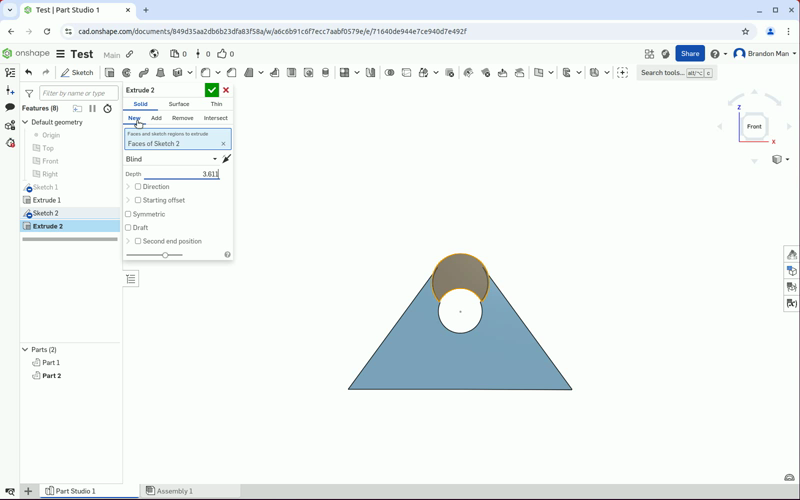
key(enter)
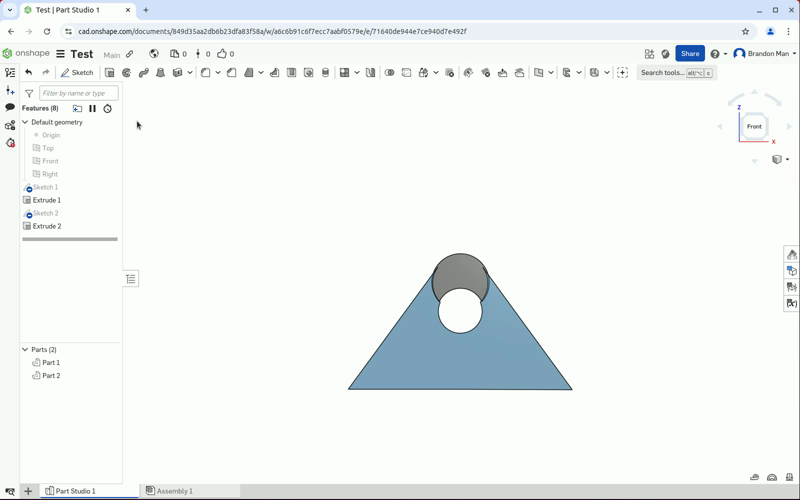
key(shift+h)
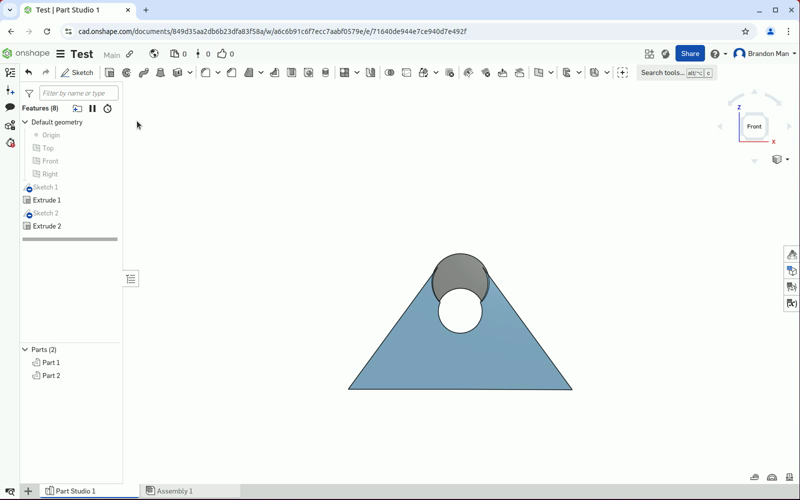
key(shift+h)
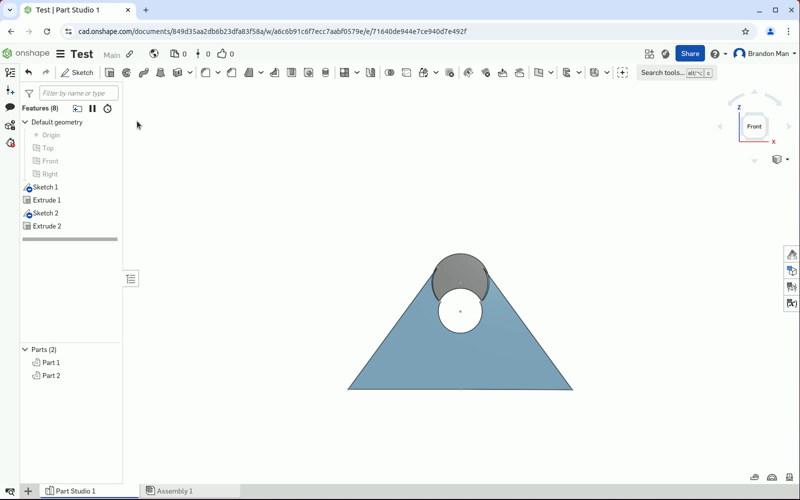
key(shift+7)
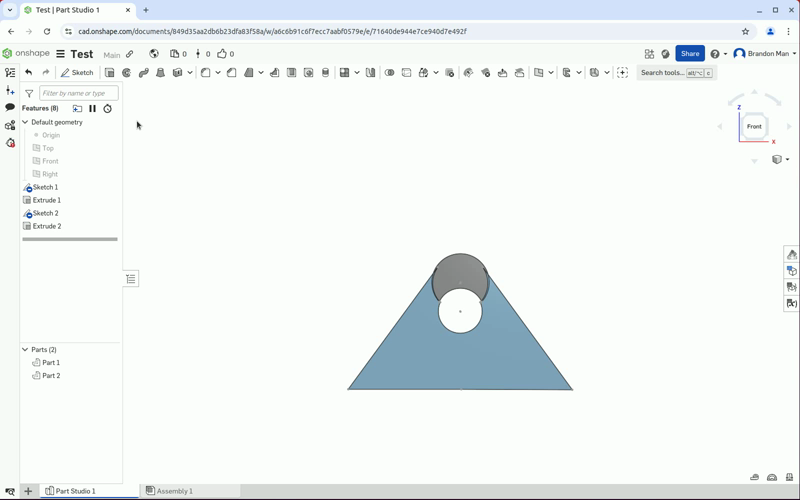
key(left, 2)
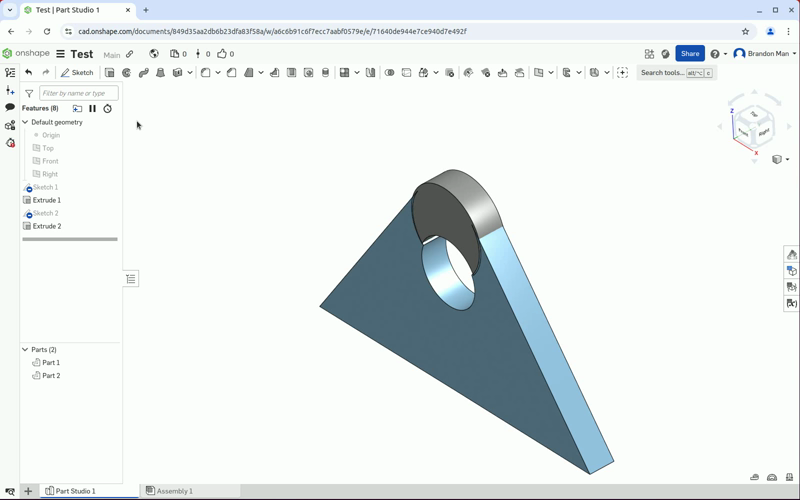
key(down, 2)
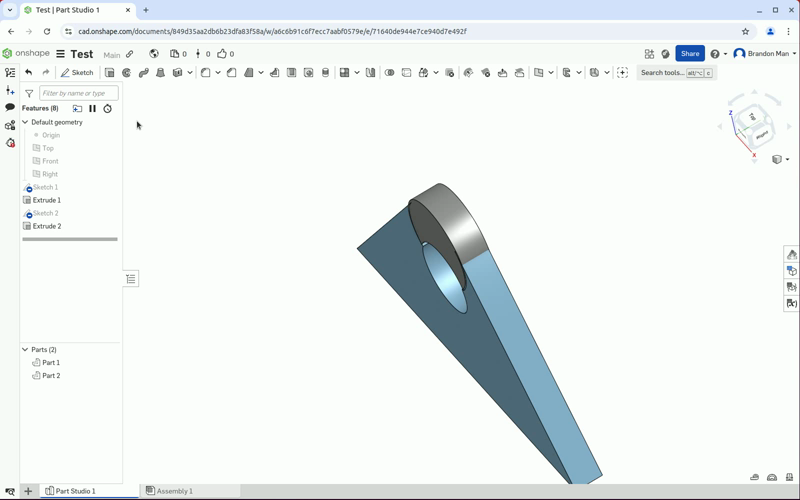
key(up, 2)
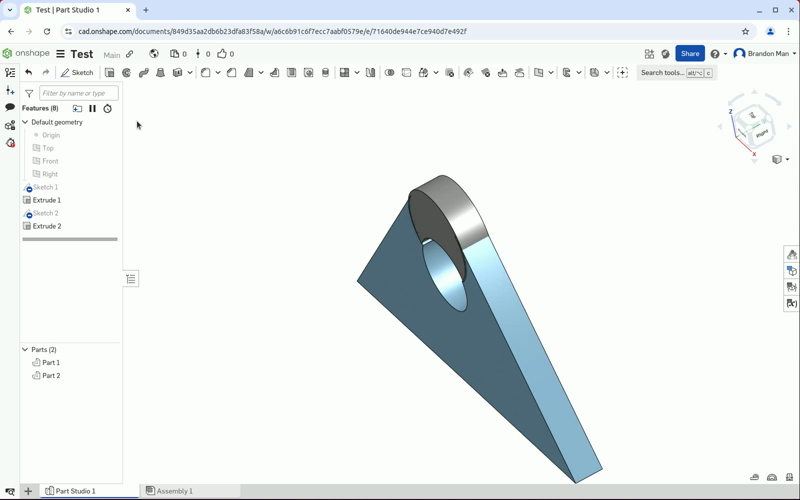
key(right, 2)
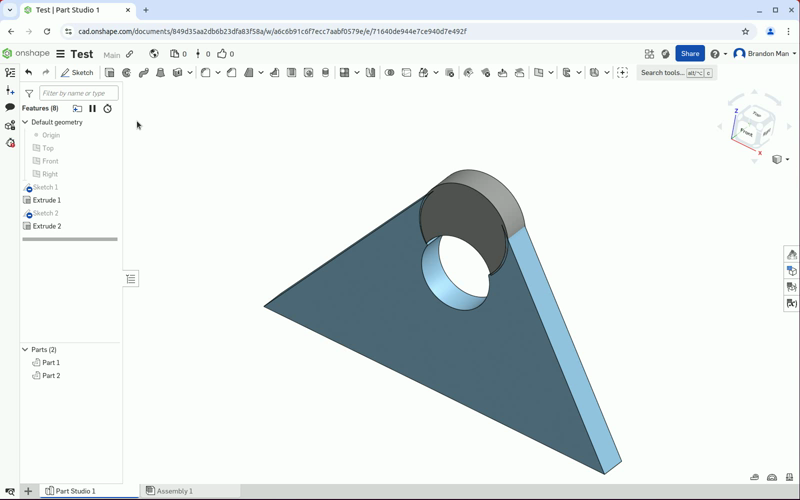
mouse_move(73, 189)
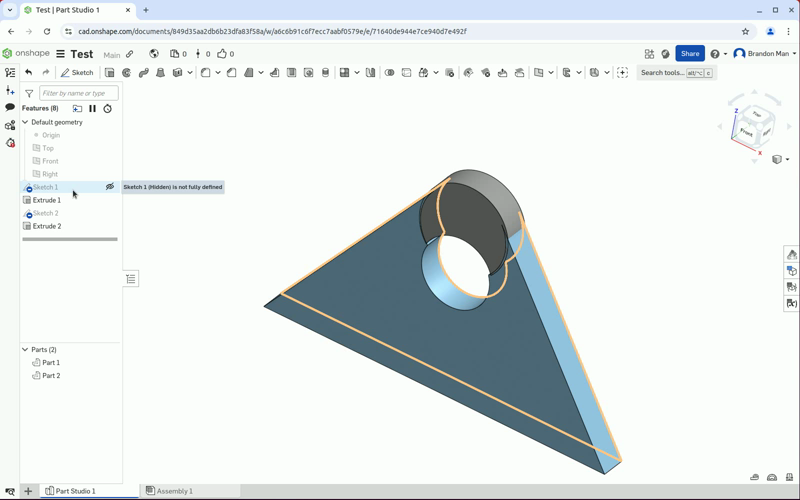
click(73, 189)